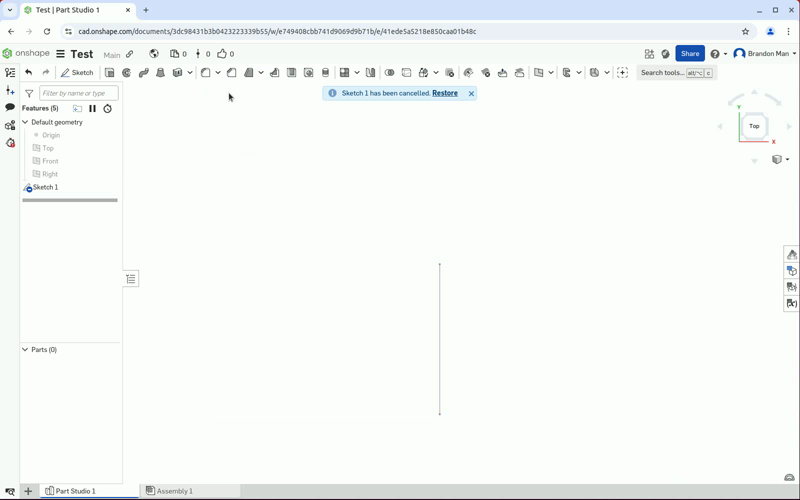
key(shift+h)
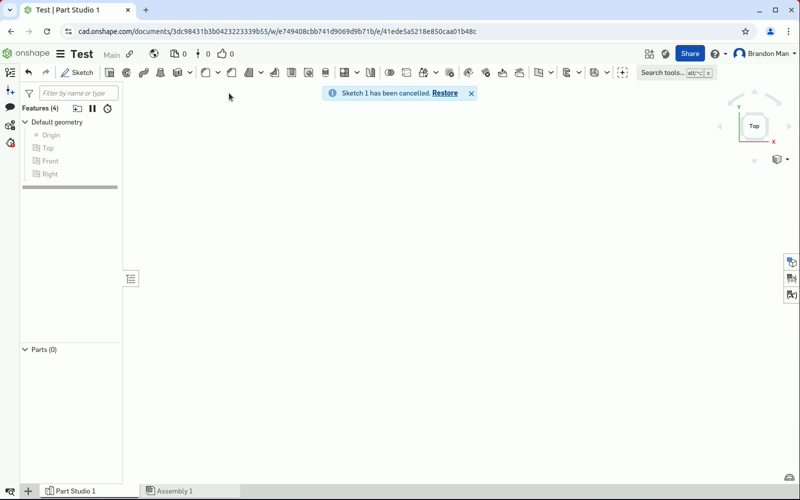
mouse_move(73, 352)
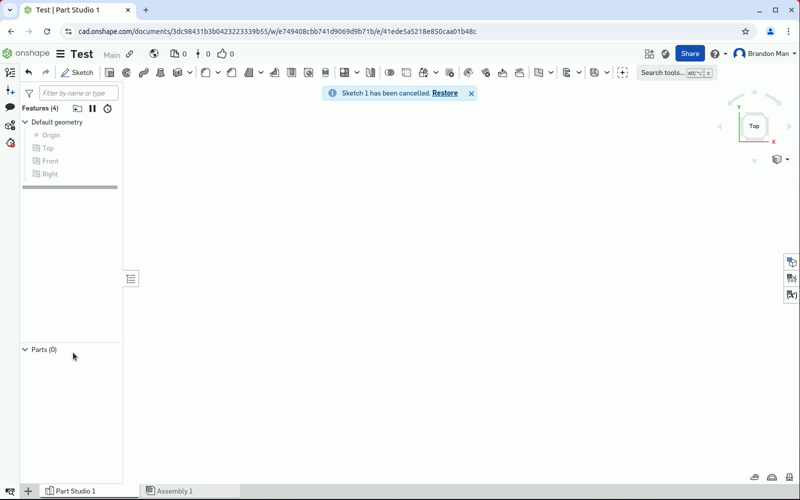
key(y)
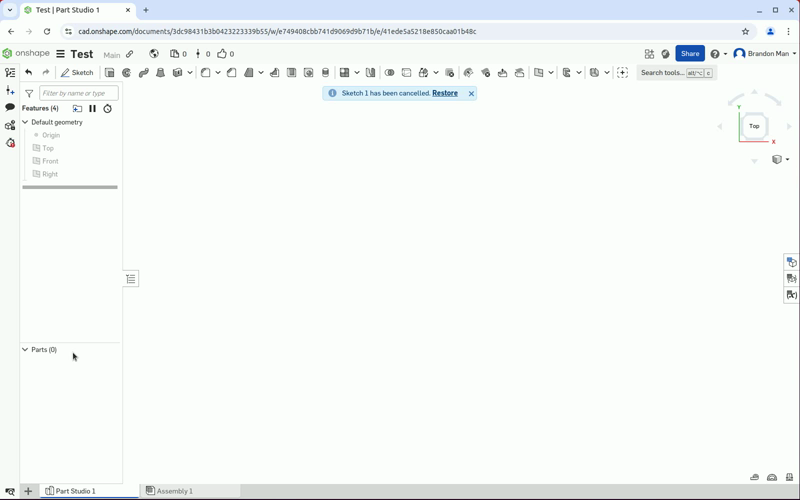
key(shift+p)
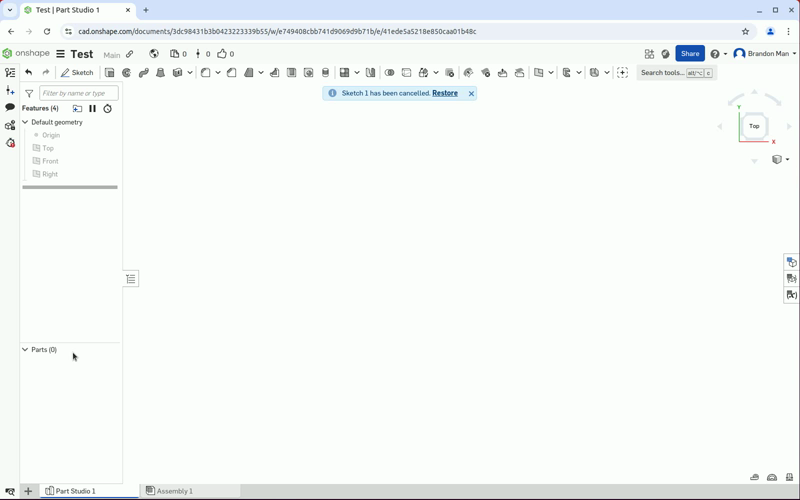
key(space)
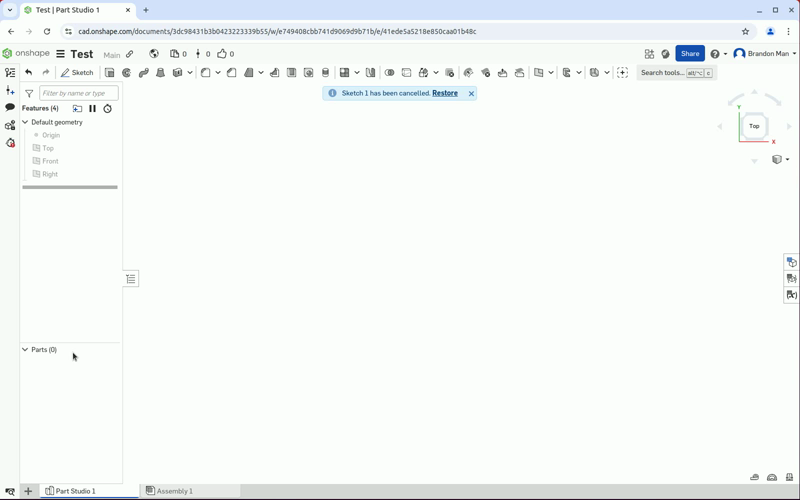
key_down(shift)
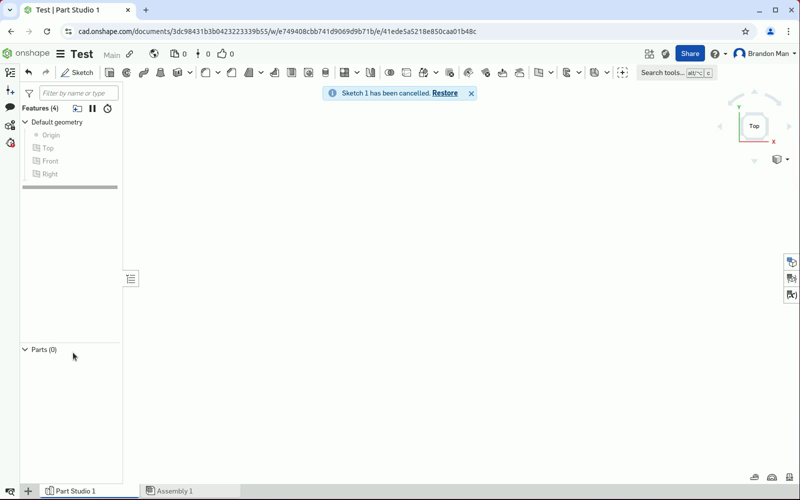
key(up)
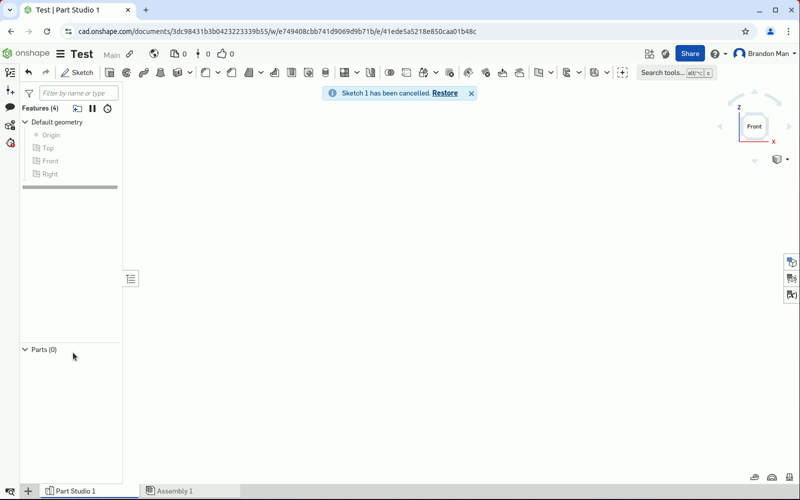
key_up(shift)
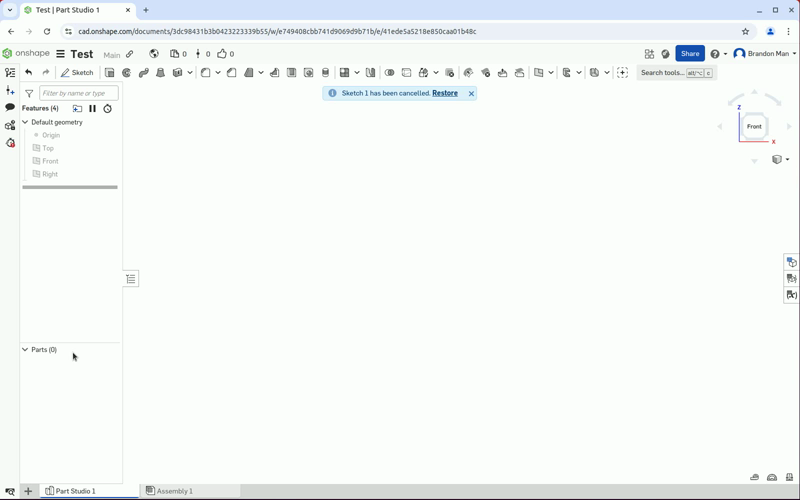
key(space)
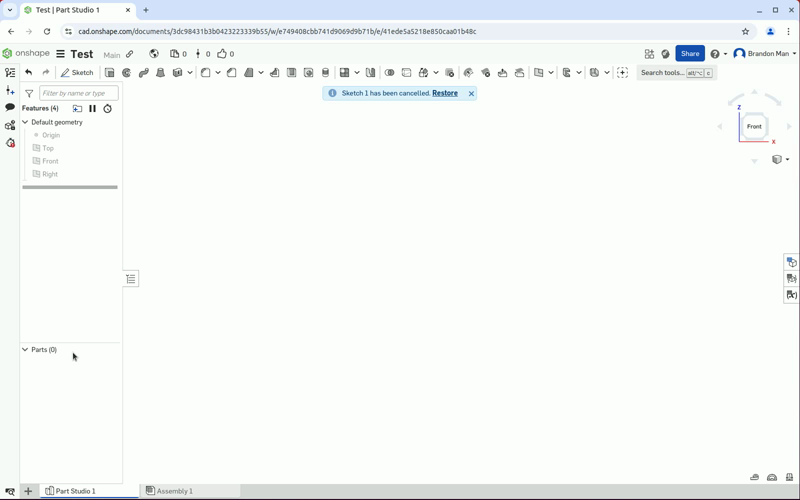
key_down(shift)
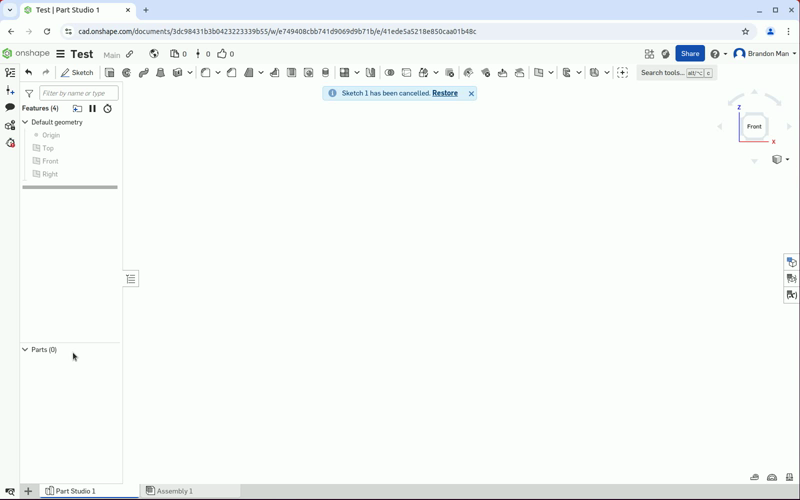
key(left)
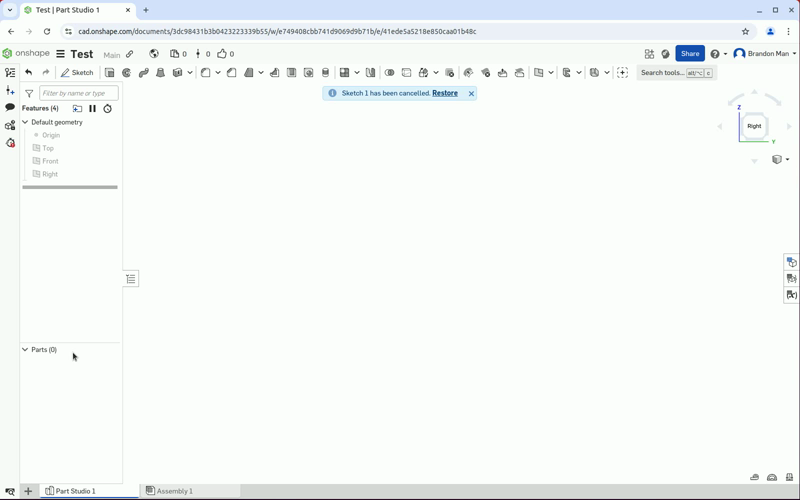
key_up(shift)
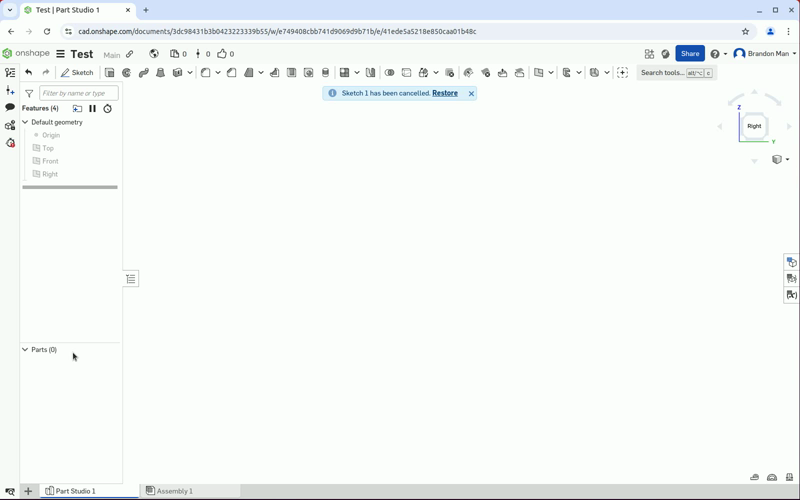
mouse_move(73, 352)
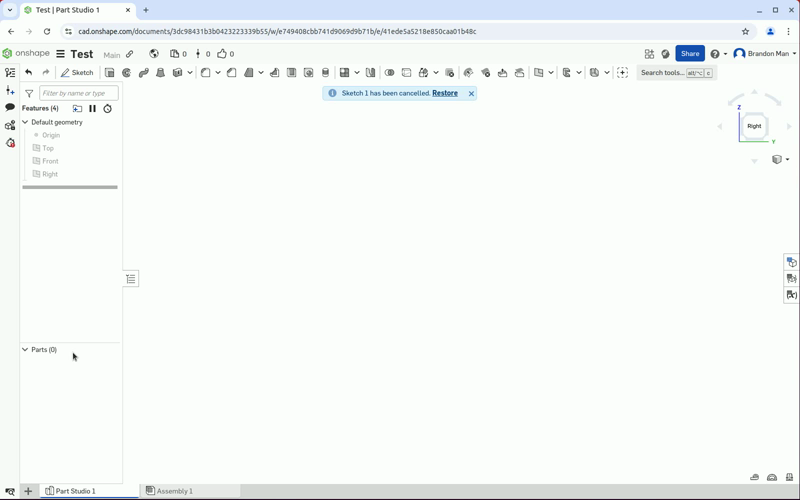
key(shift+y)
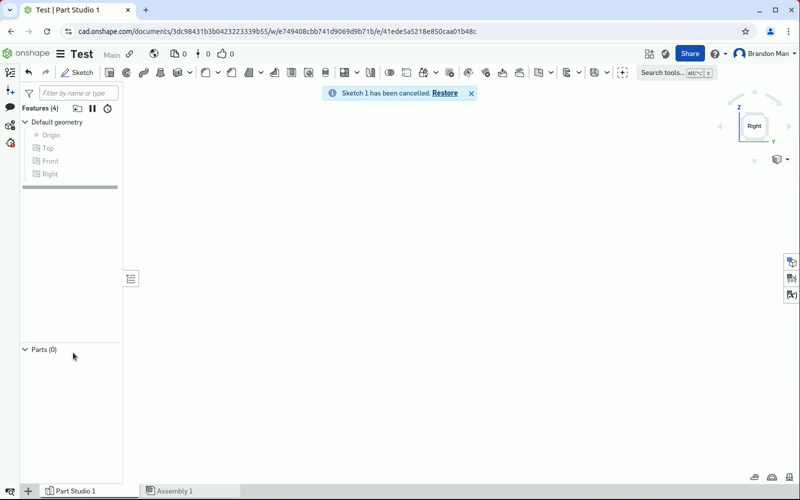
key(shift+s)
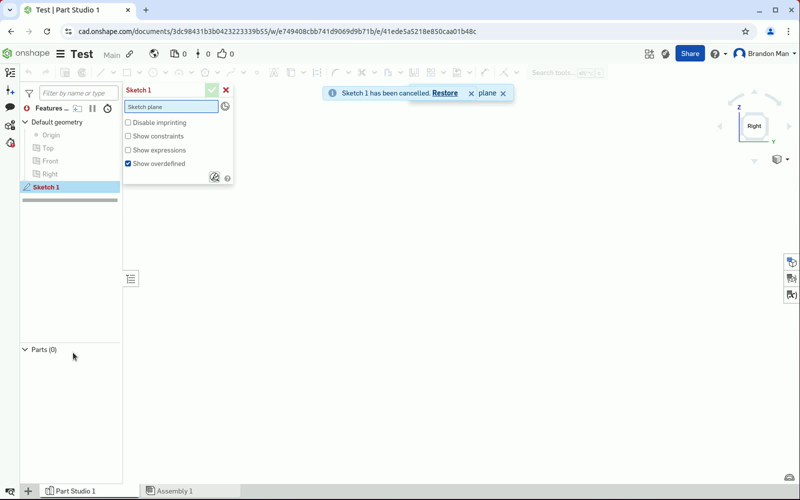
mouse_move(73, 176)
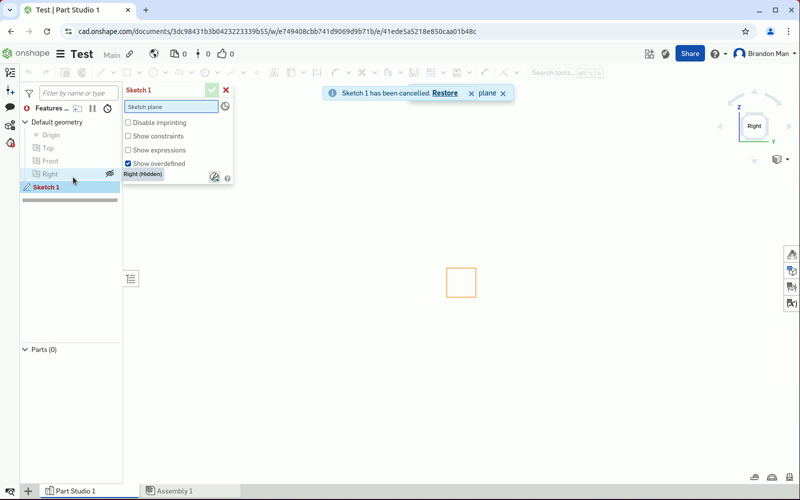
click(73, 176)
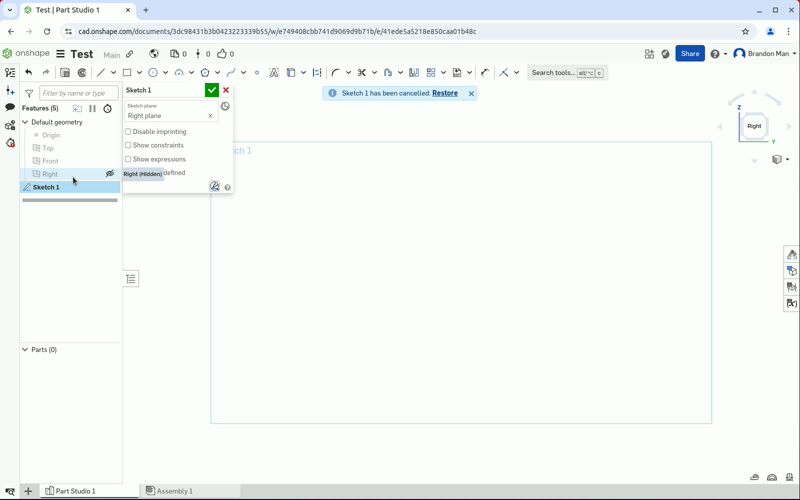
mouse_move(73, 352)
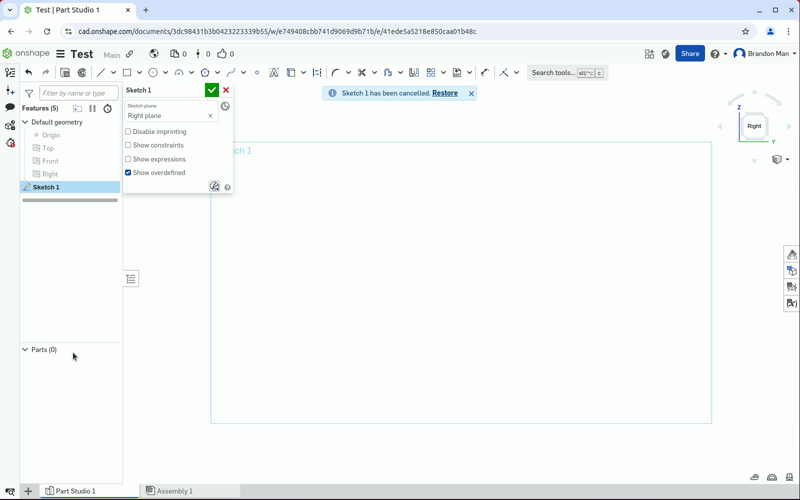
key(y)
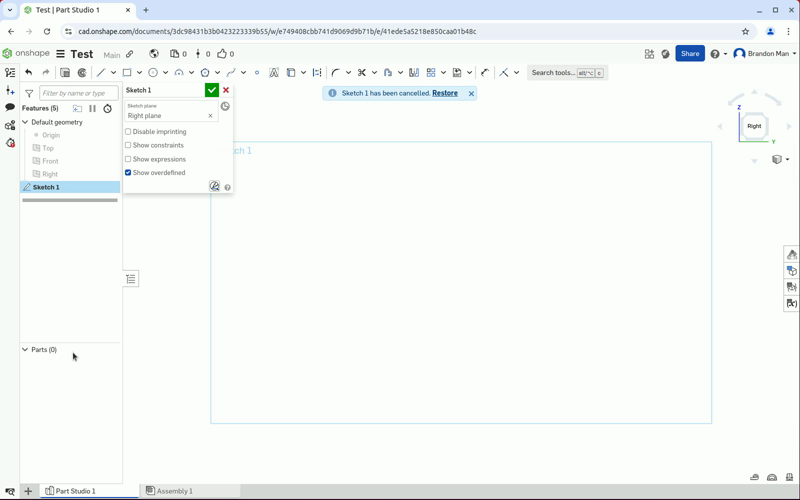
key(l)
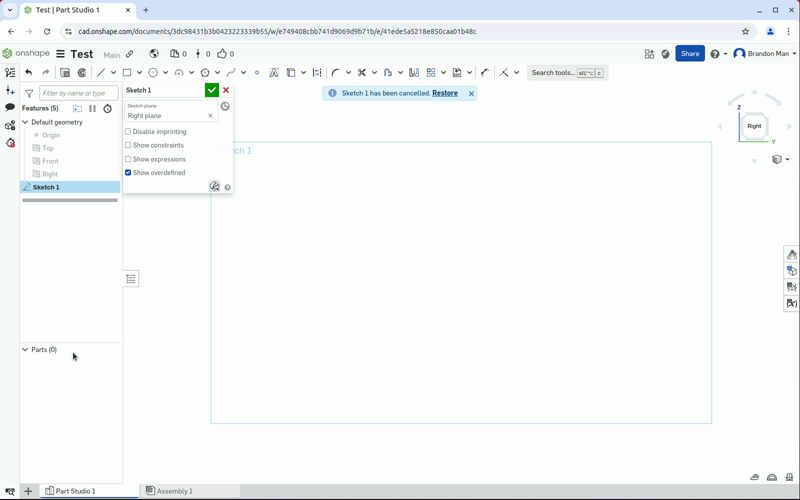
key_down(shift)
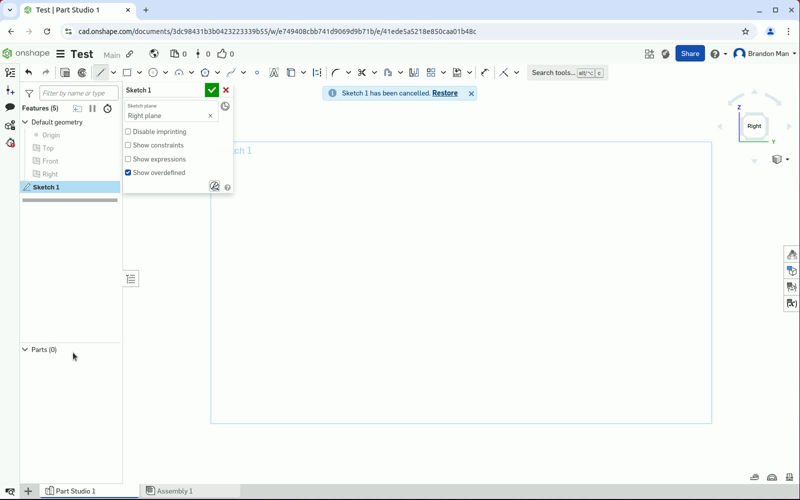
mouse_move(382, 316)
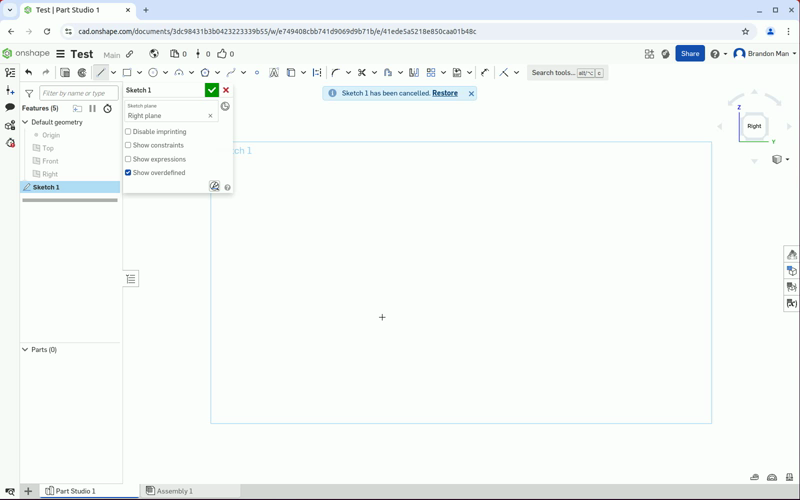
click(382, 316)
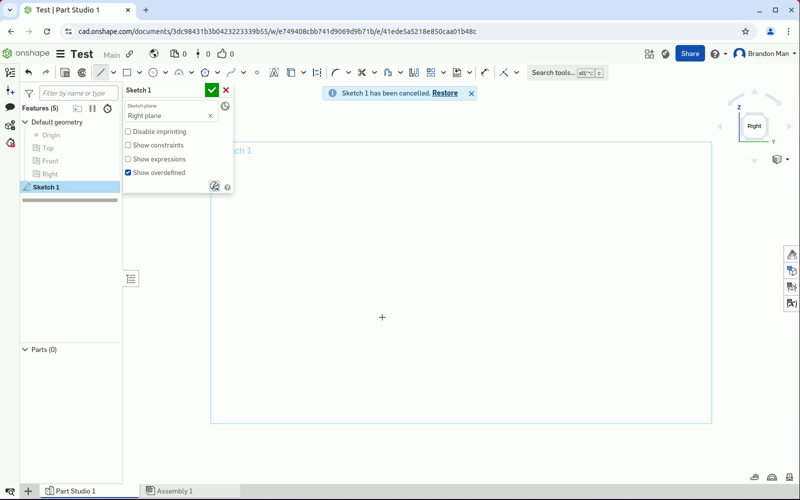
key_up(shift)
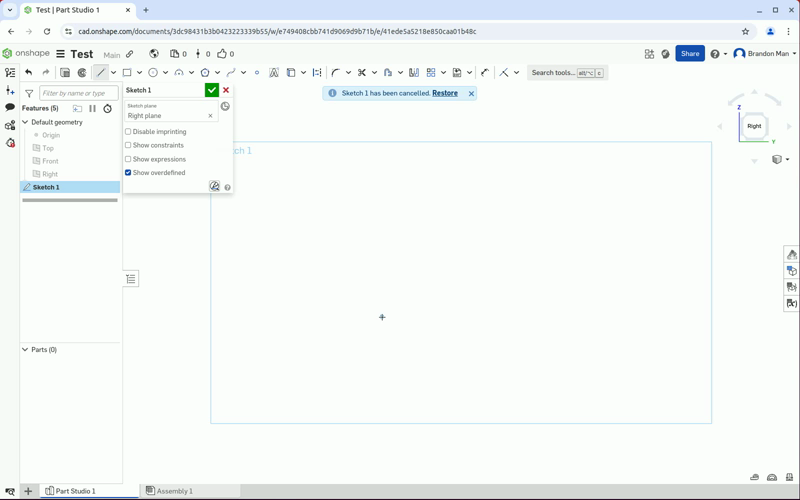
key_down(shift)
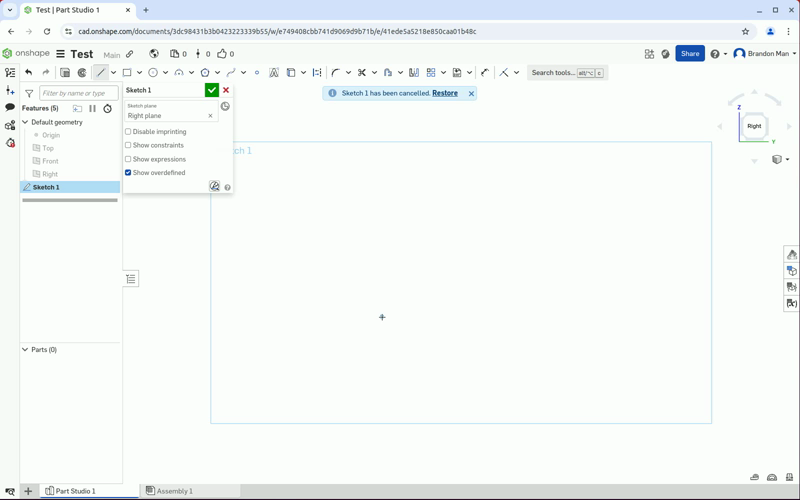
mouse_move(461, 316)
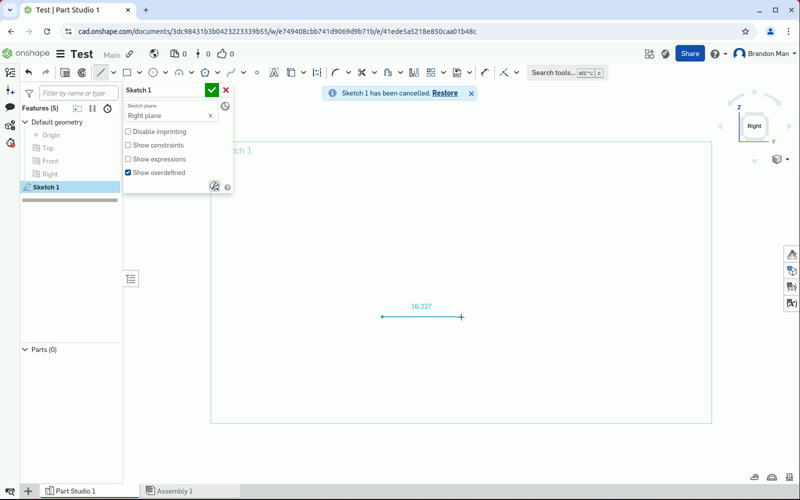
click(461, 316)
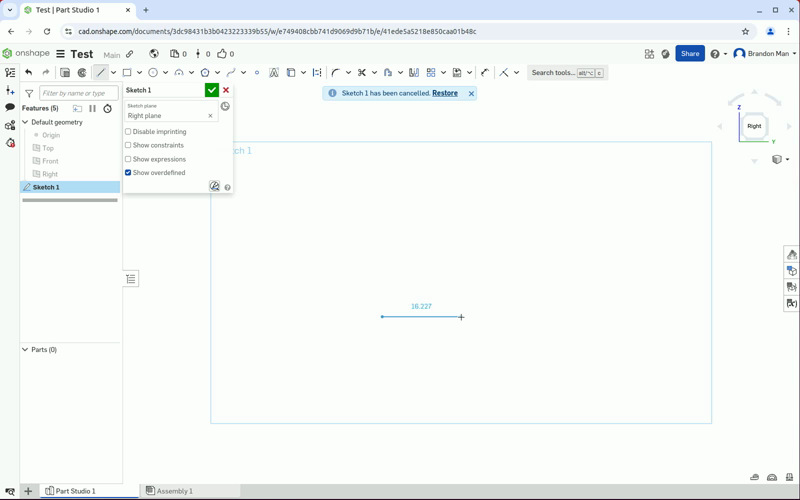
key_up(shift)
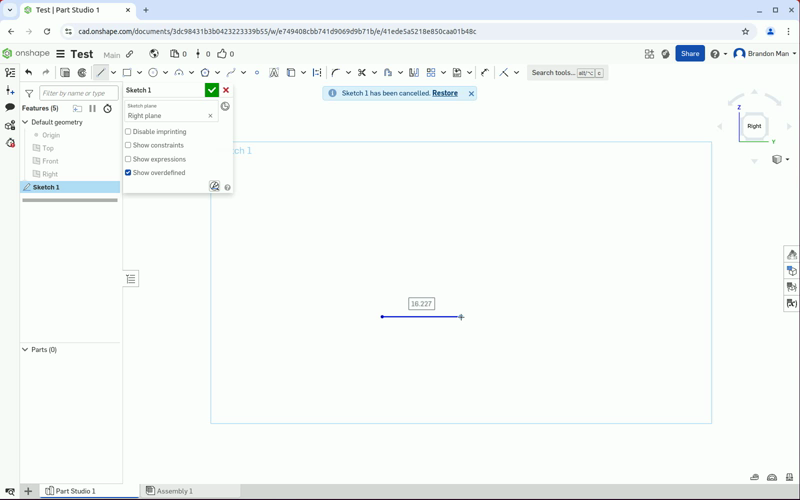
key(esc)
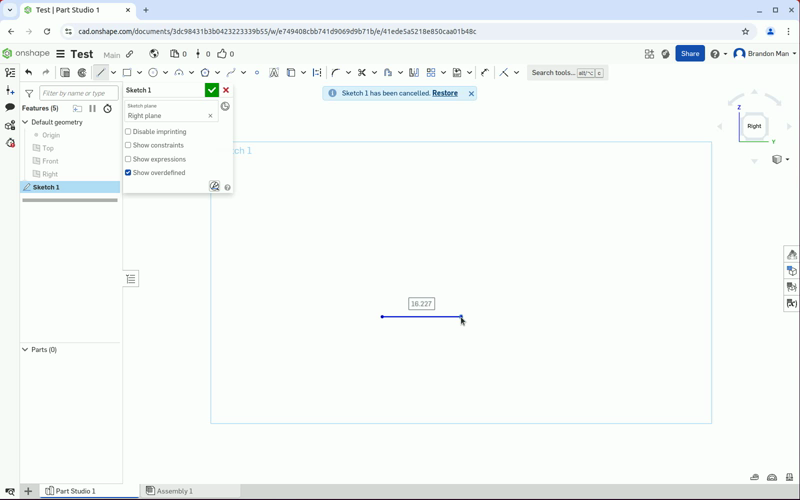
key(a)
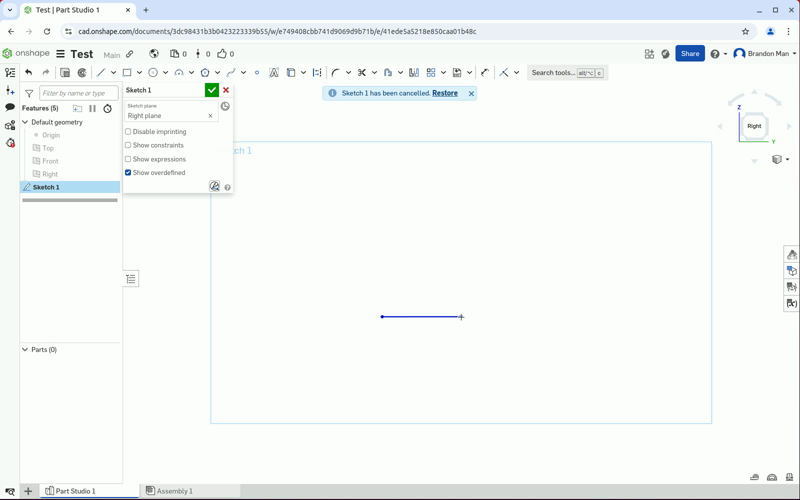
mouse_move(461, 316)
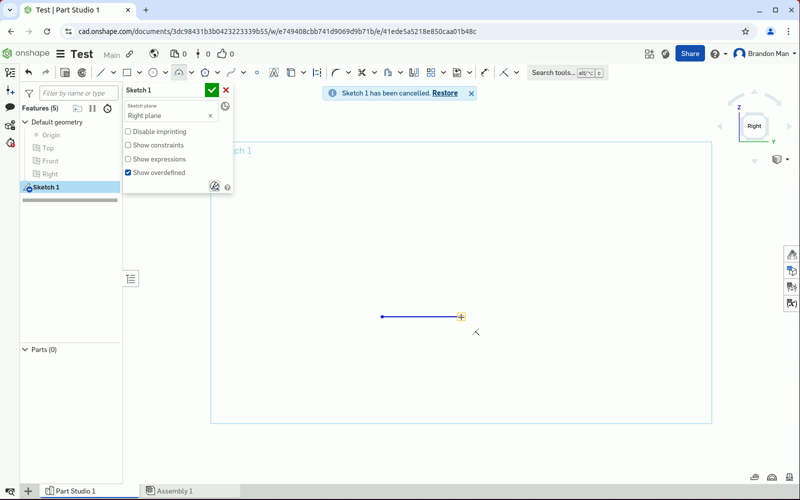
click(461, 316)
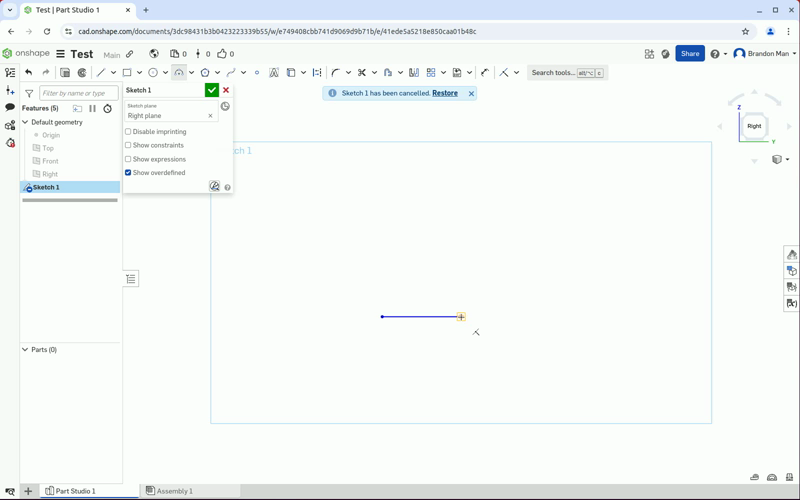
key_down(shift)
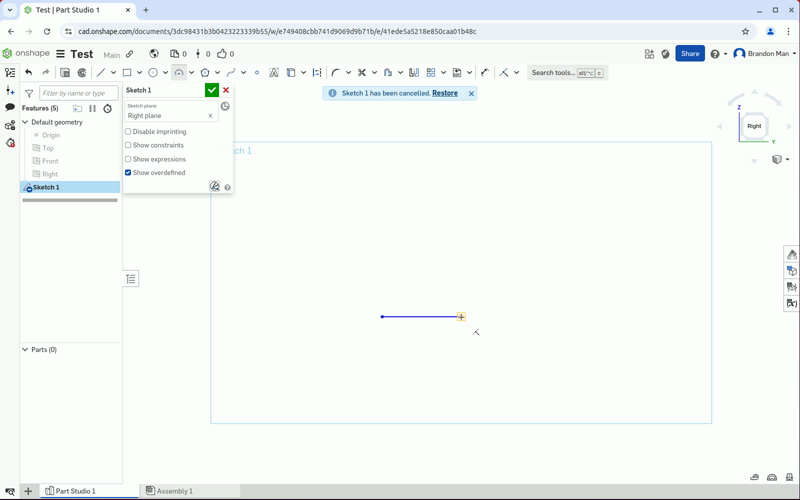
mouse_move(461, 249)
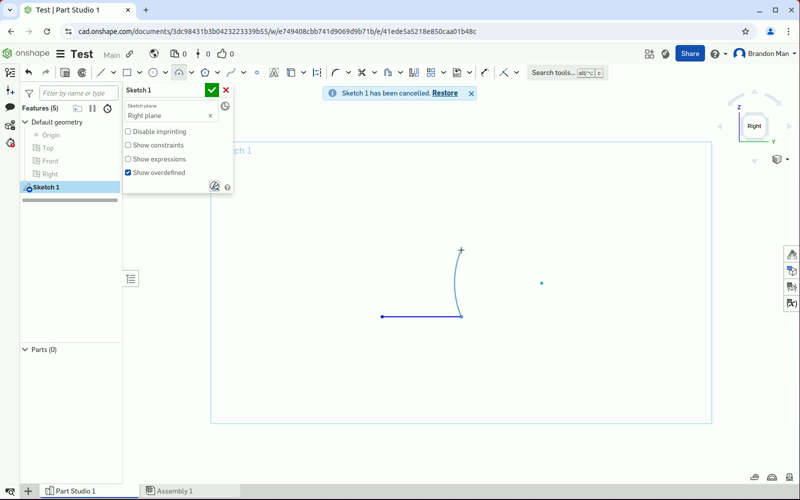
click(461, 249)
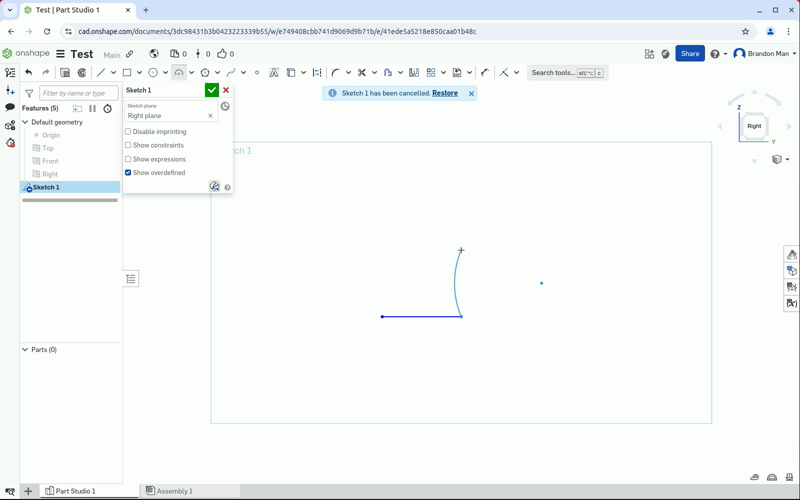
mouse_move(427, 283)
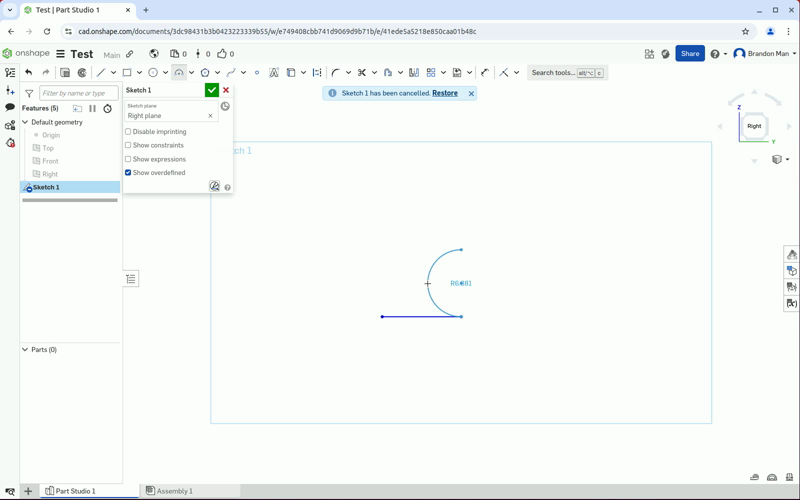
click(427, 283)
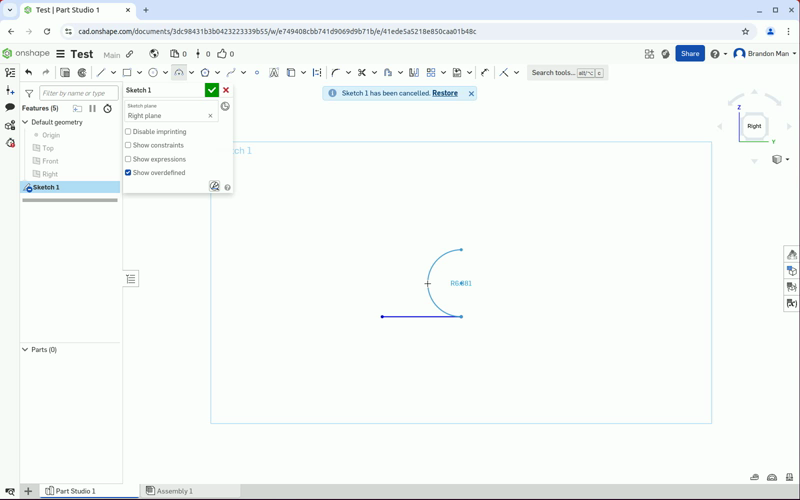
key_up(shift)
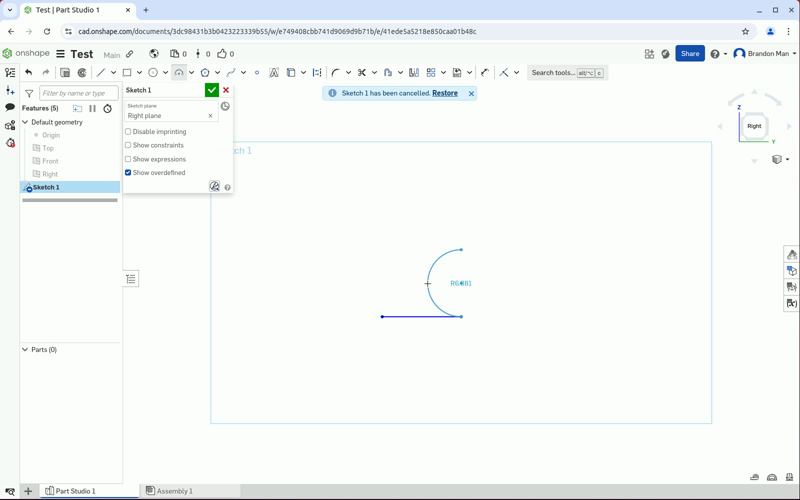
key(esc)
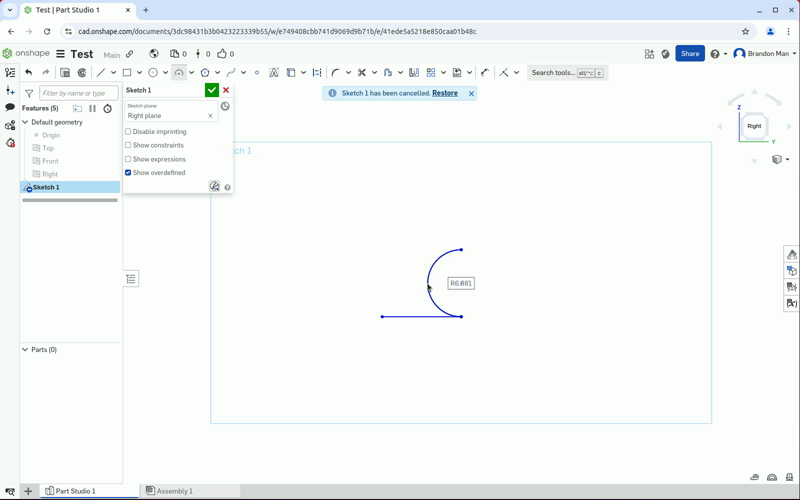
key(l)
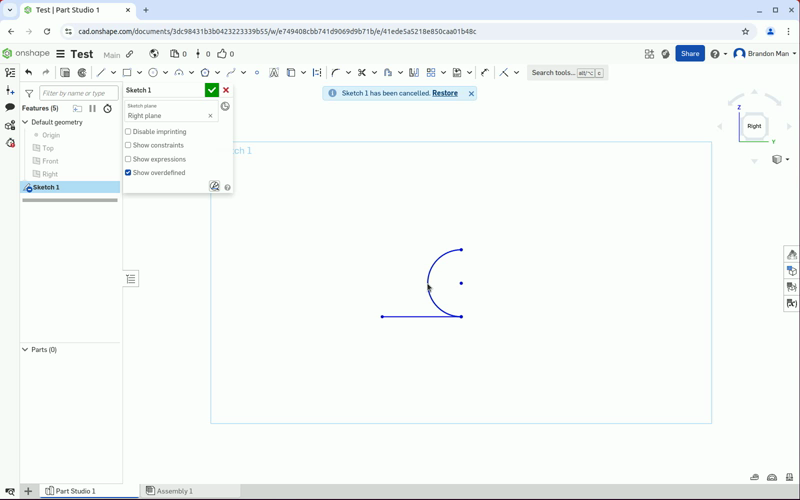
mouse_move(461, 249)
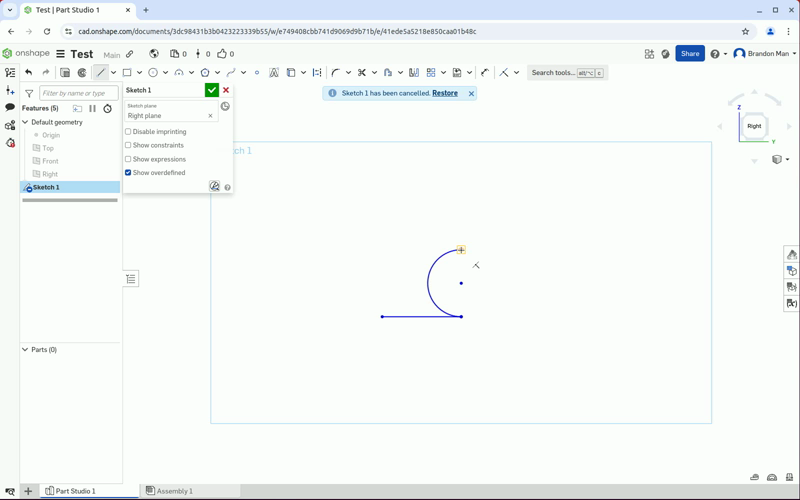
click(461, 249)
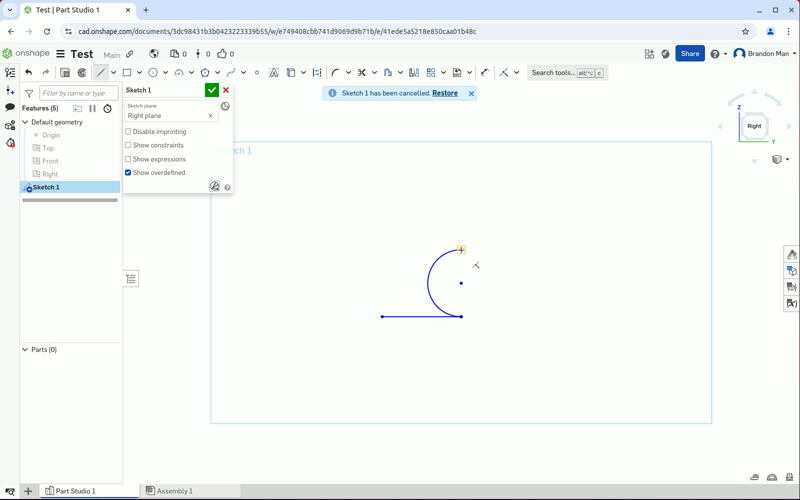
key_down(shift)
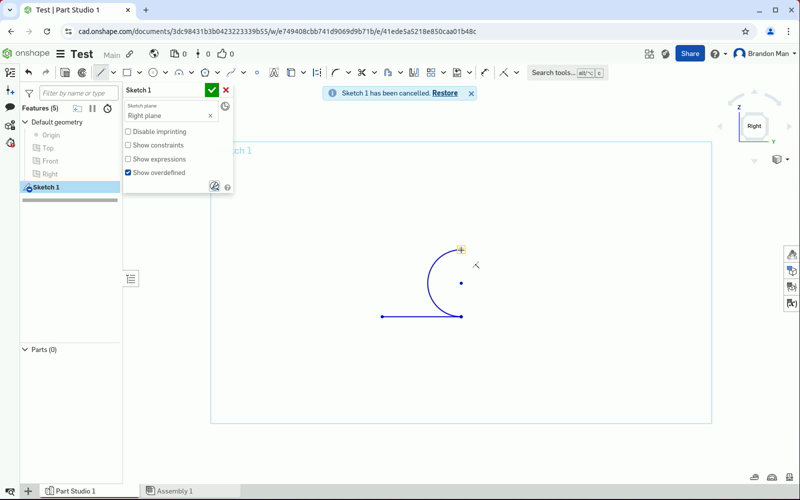
mouse_move(382, 249)
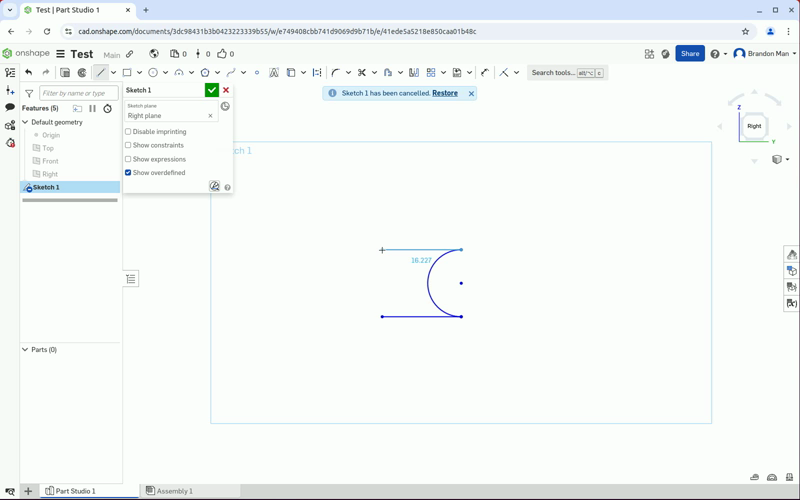
click(382, 249)
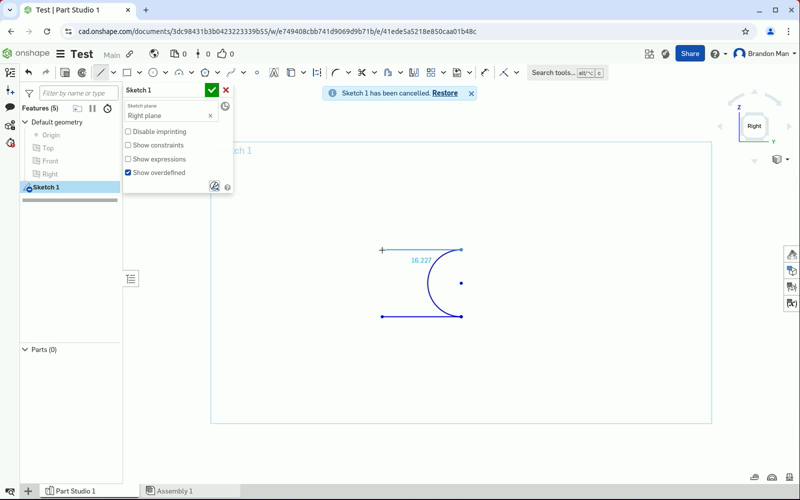
key_up(shift)
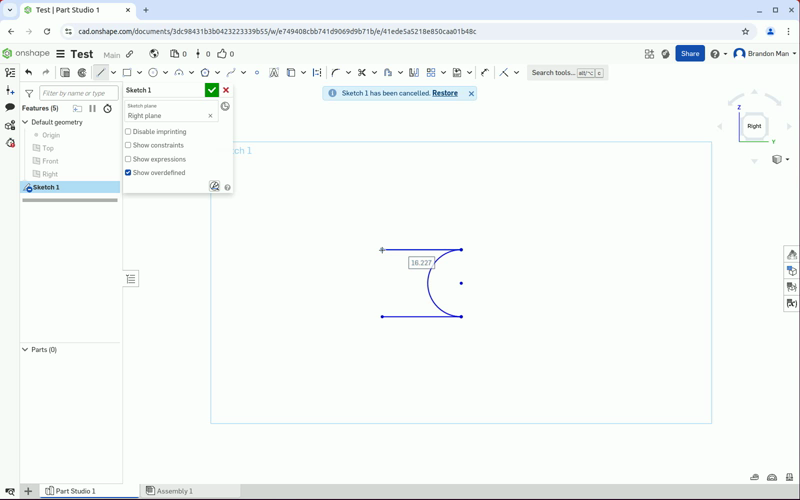
key(esc)
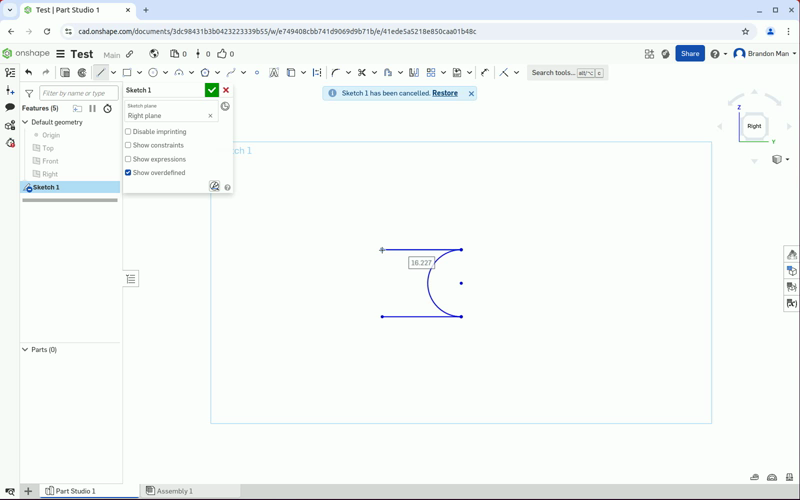
key(a)
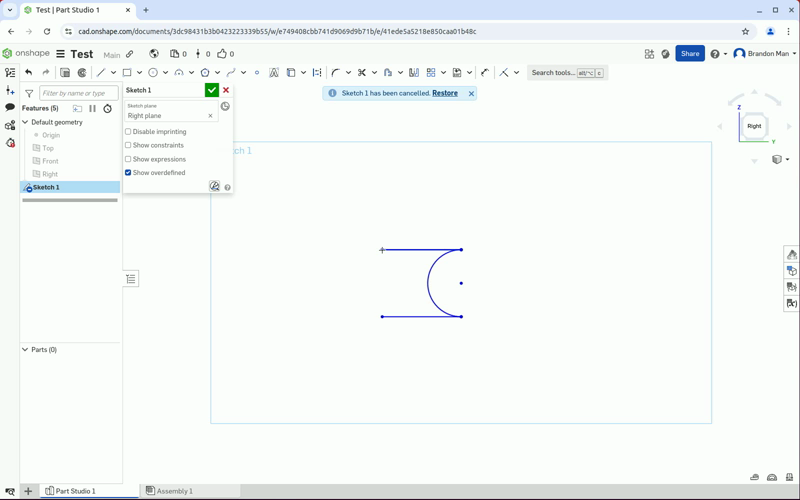
mouse_move(382, 249)
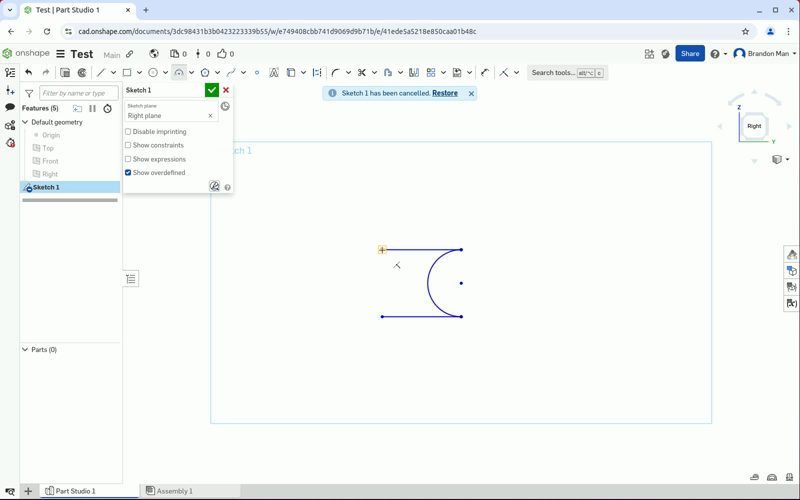
click(382, 249)
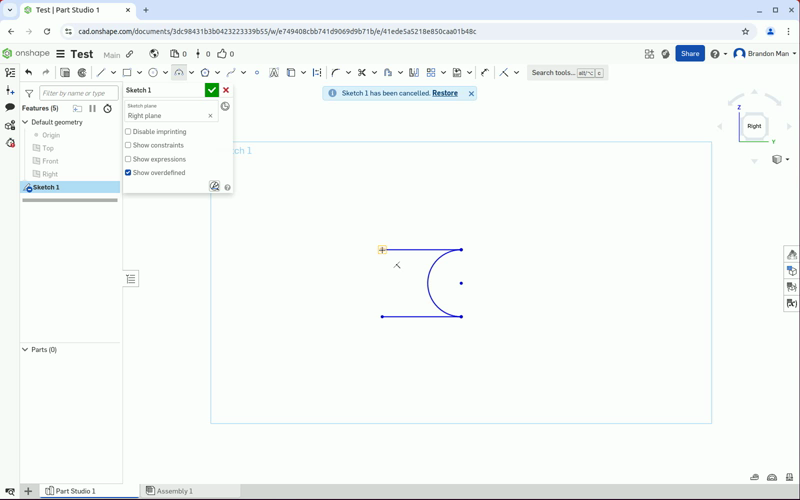
mouse_move(382, 316)
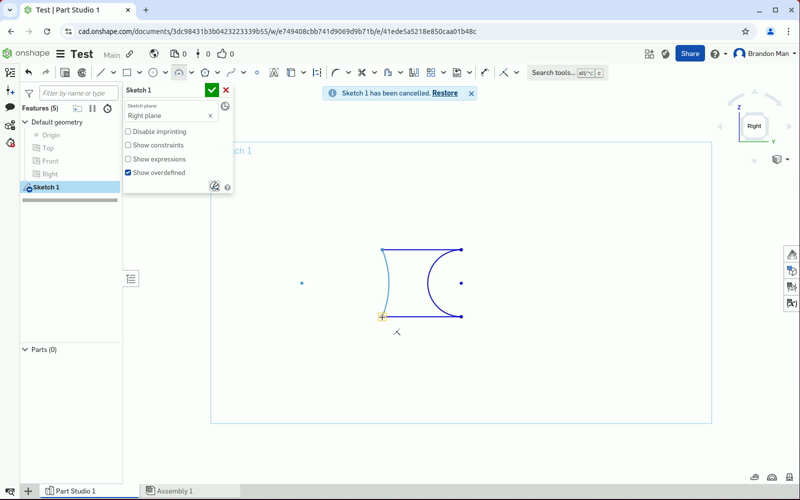
click(382, 316)
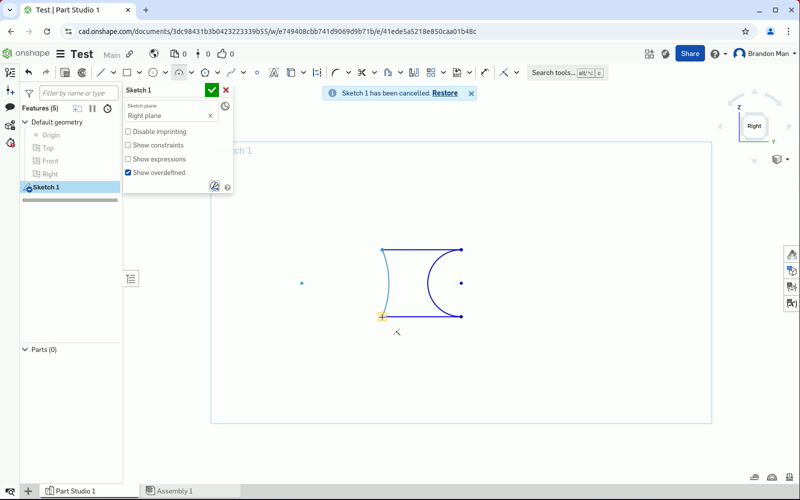
key_down(shift)
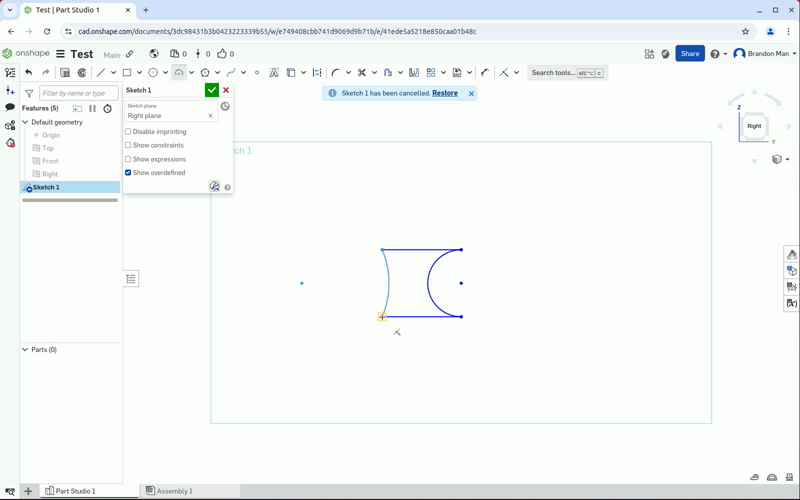
mouse_move(416, 283)
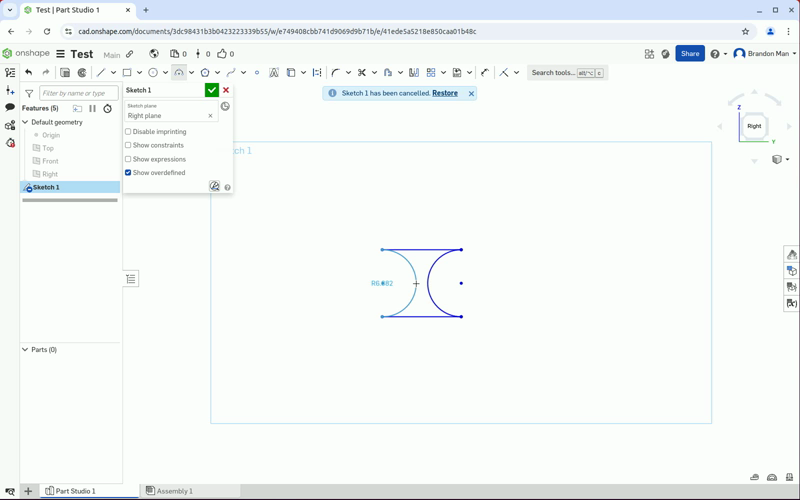
click(416, 283)
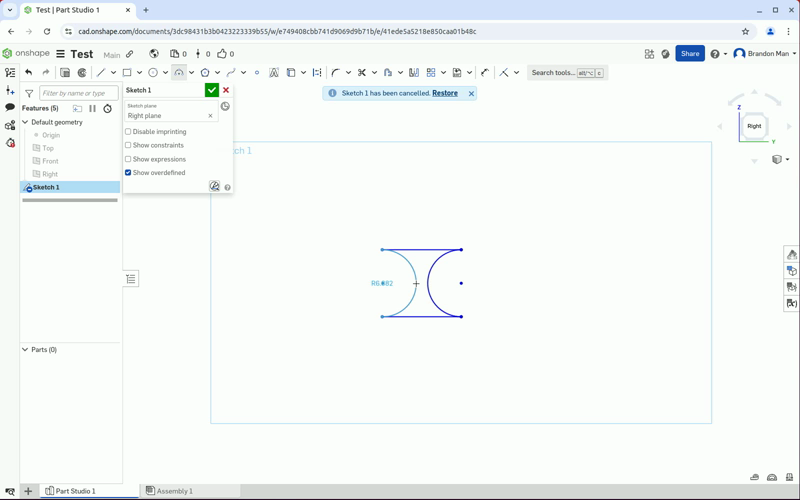
key_up(shift)
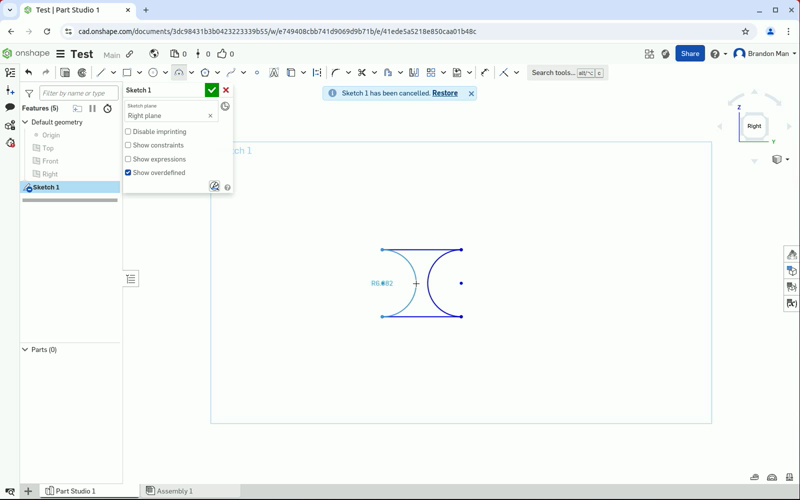
key(esc)
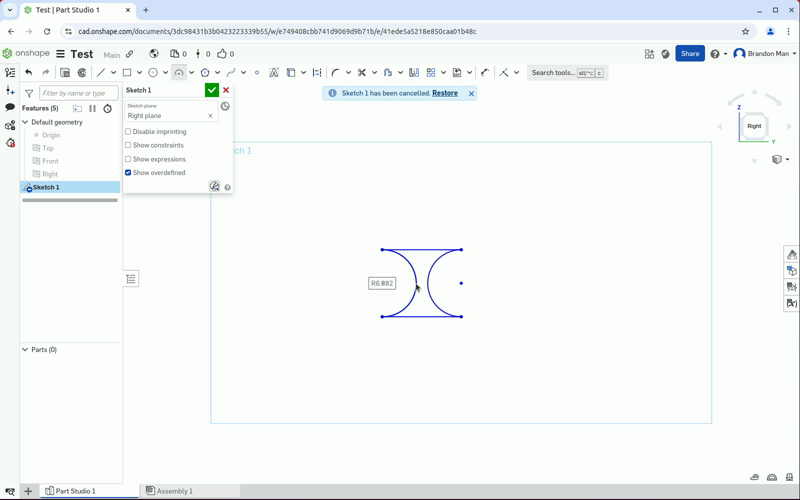
mouse_move(405, 273)
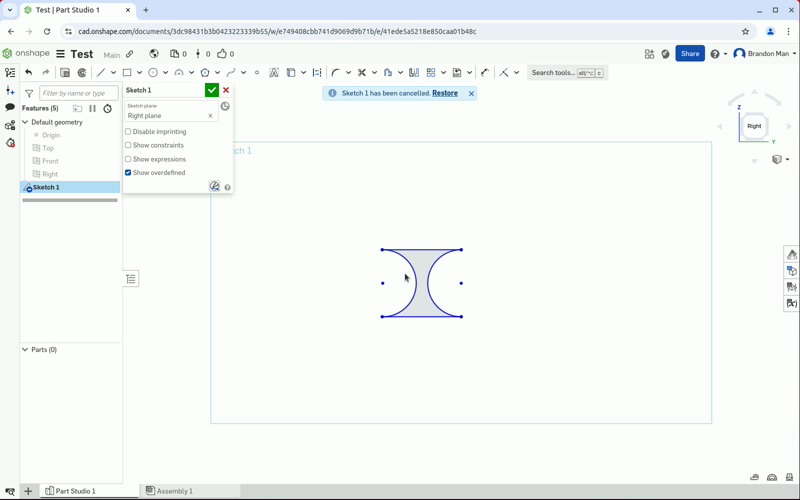
scroll(6)
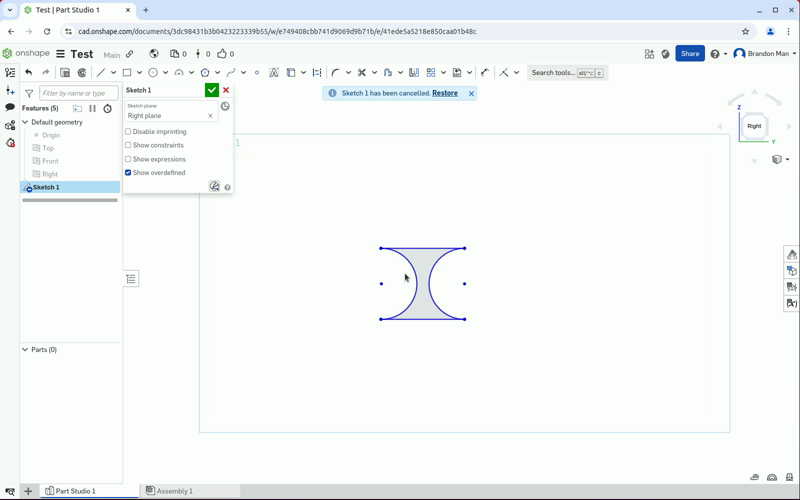
scroll(6)
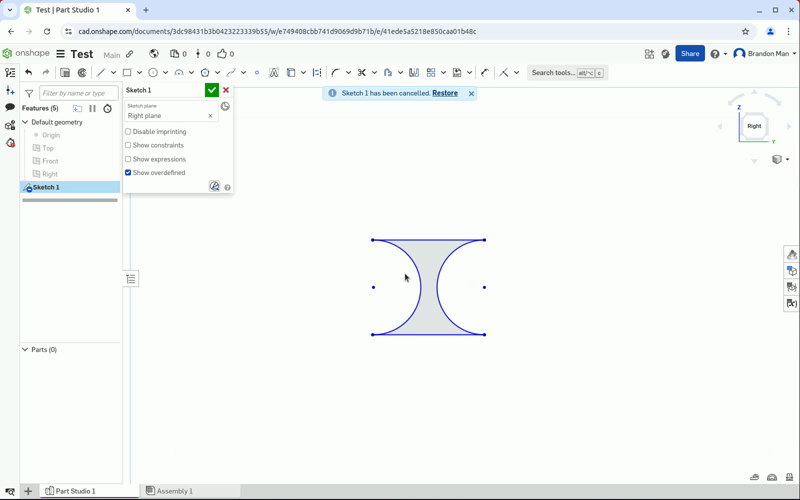
scroll(6)
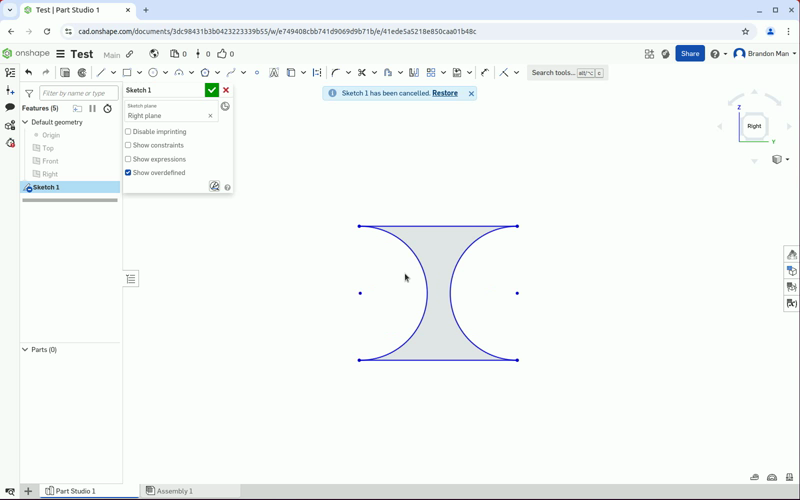
scroll(6)
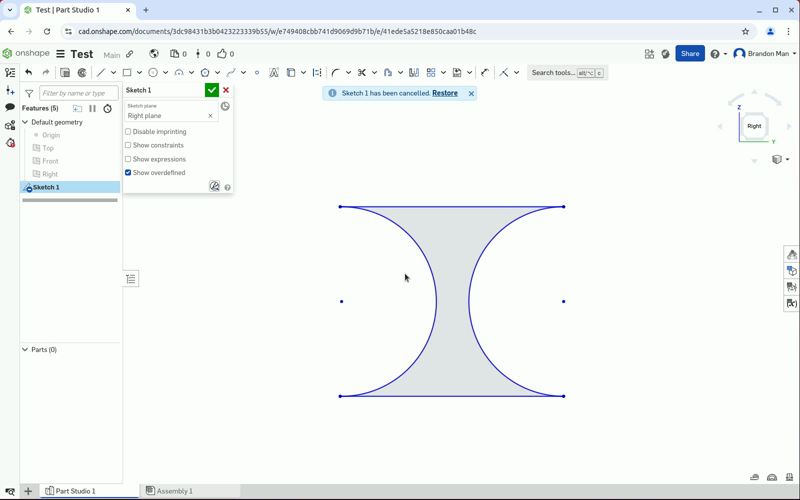
scroll(6)
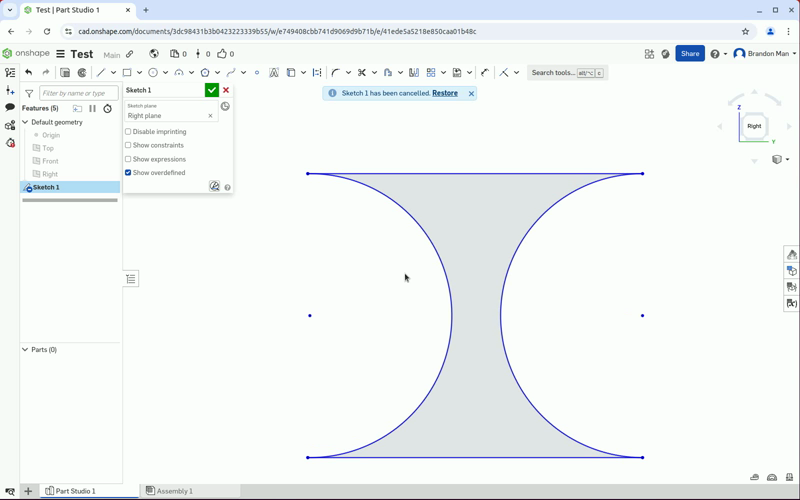
scroll(6)
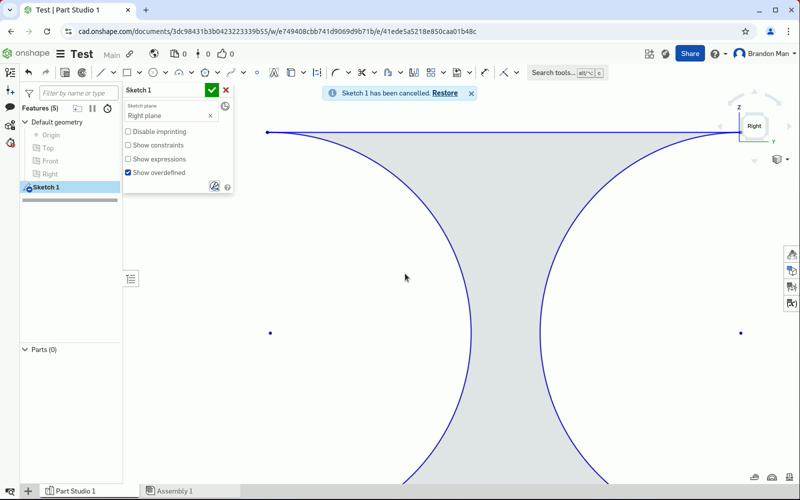
scroll(6)
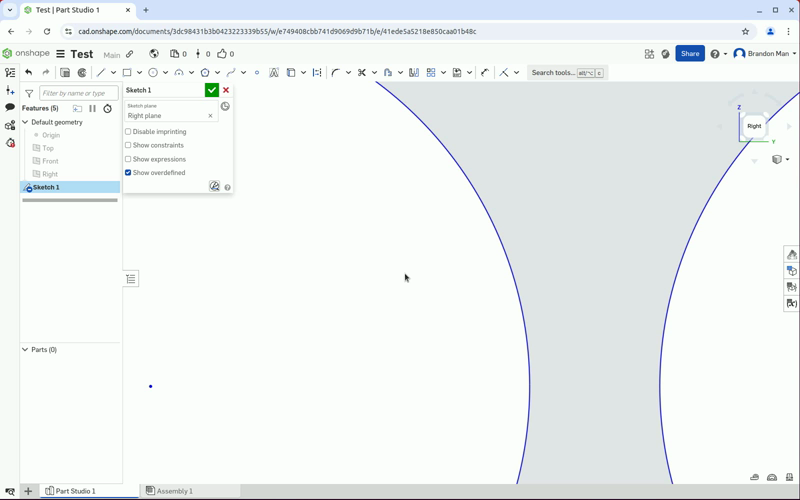
click(405, 273)
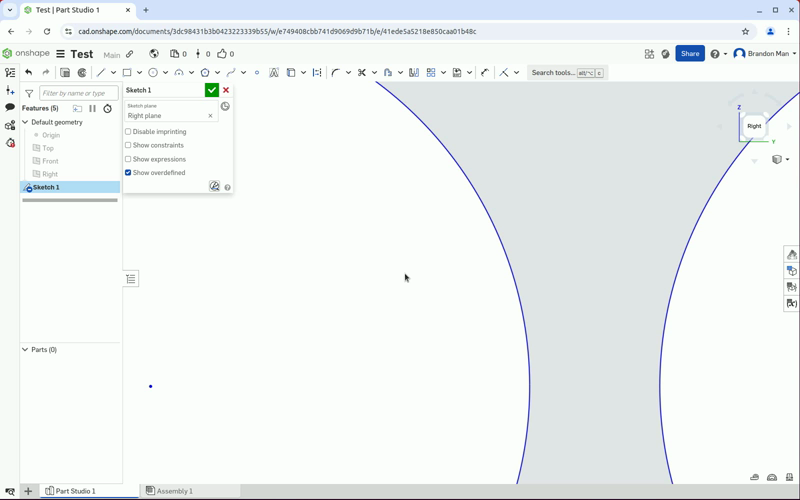
scroll(-6)
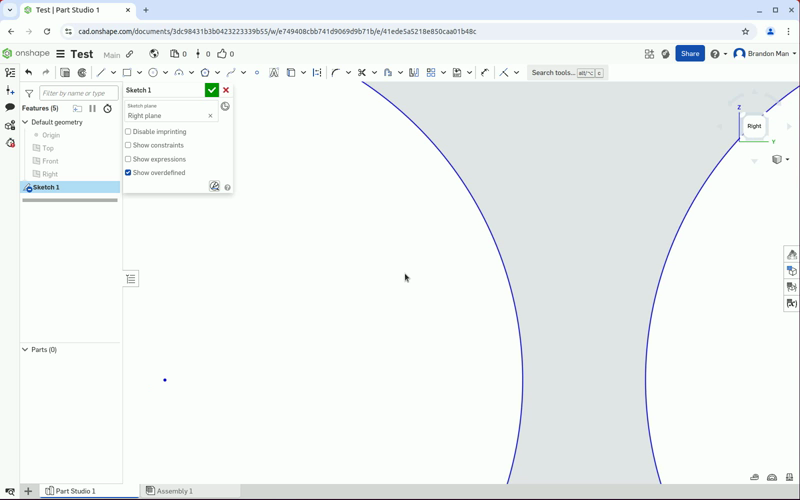
scroll(-6)
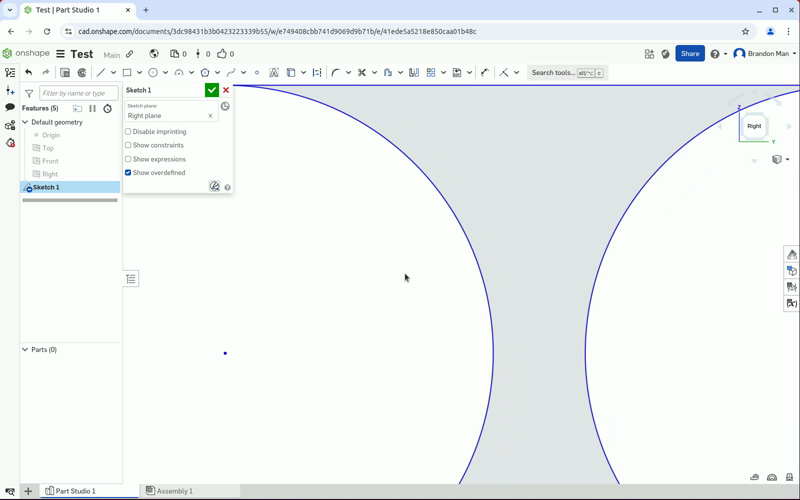
scroll(-6)
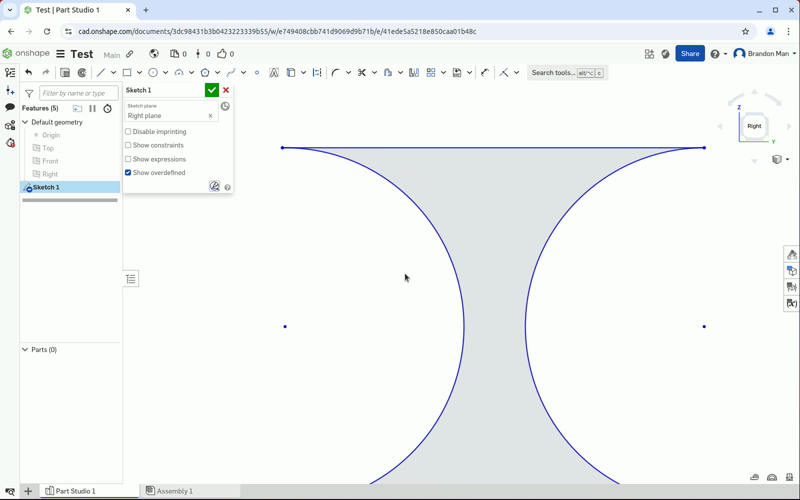
scroll(-6)
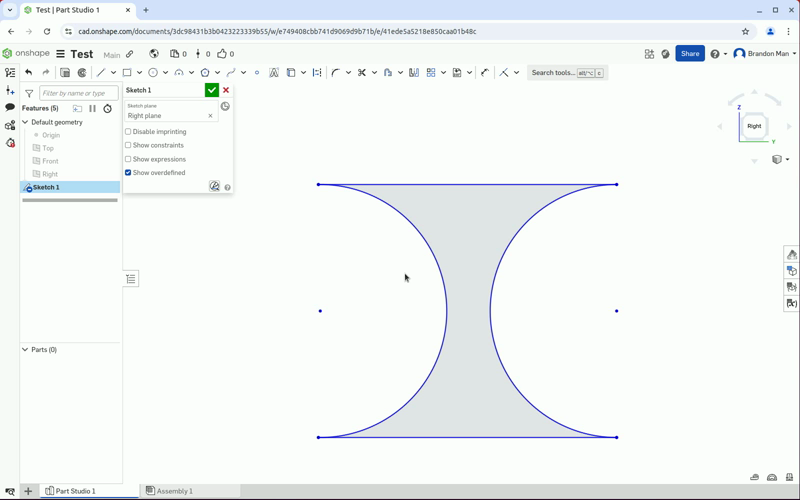
scroll(-6)
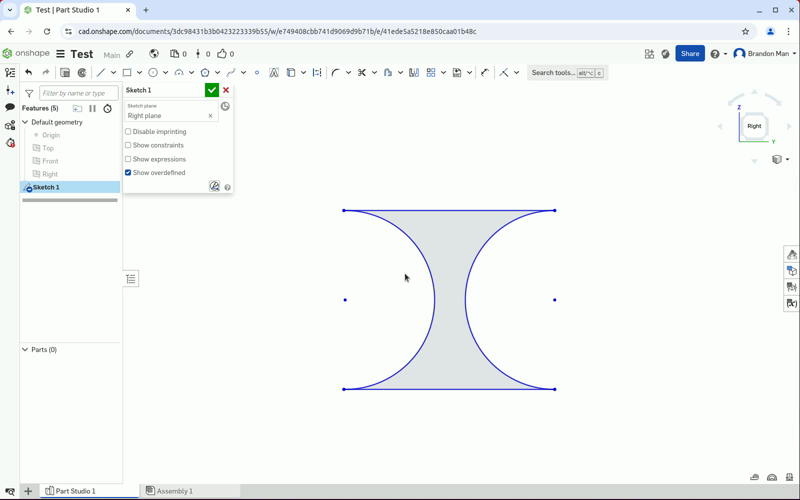
scroll(-6)
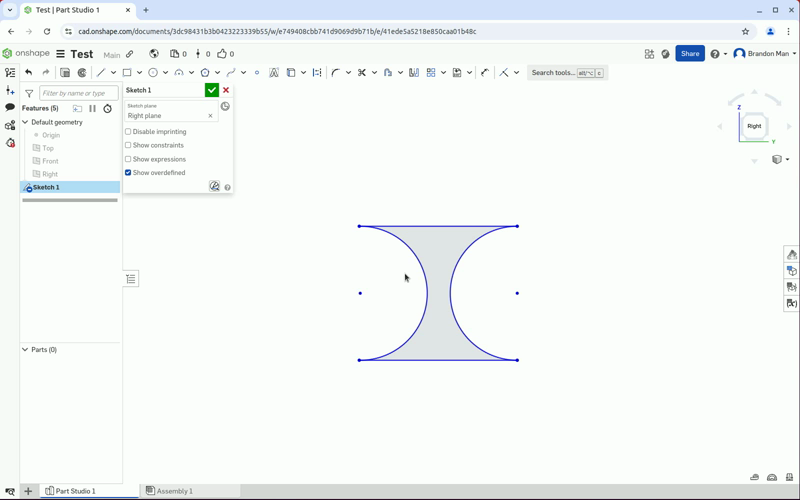
scroll(-6)
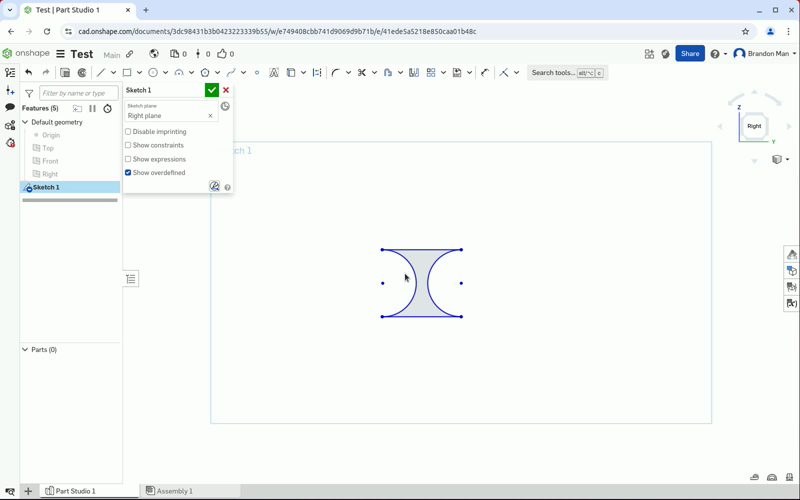
mouse_move(73, 352)
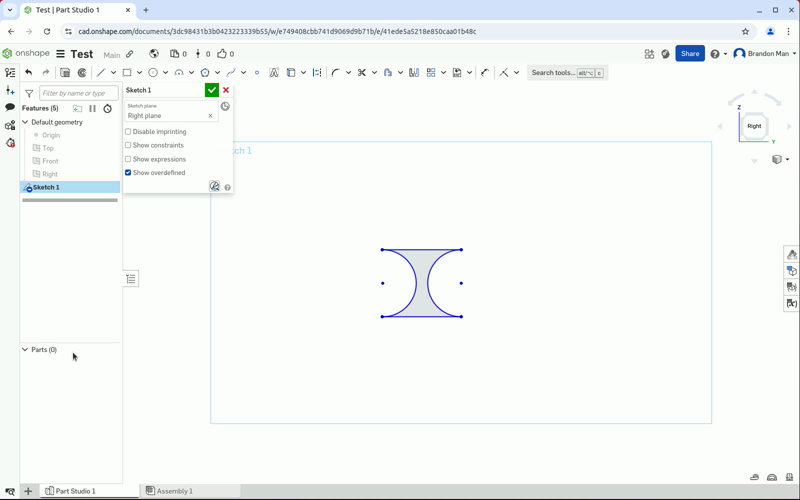
key(shift+y)
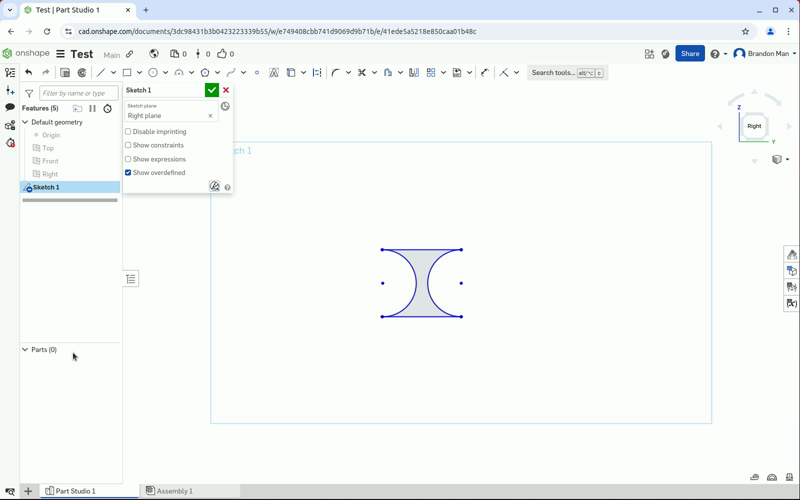
key(shift+e)
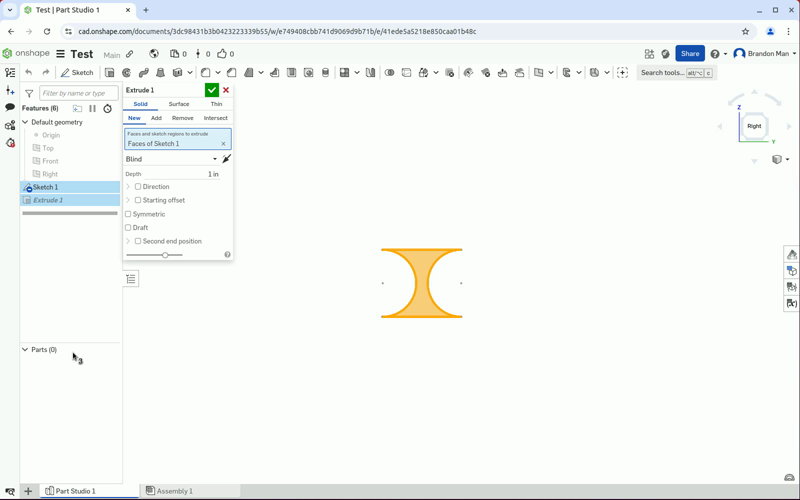
mouse_move(143, 106)
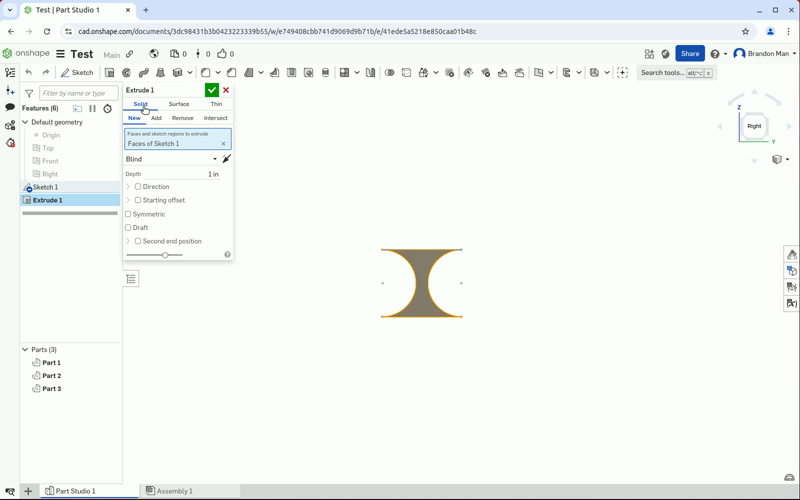
click(143, 106)
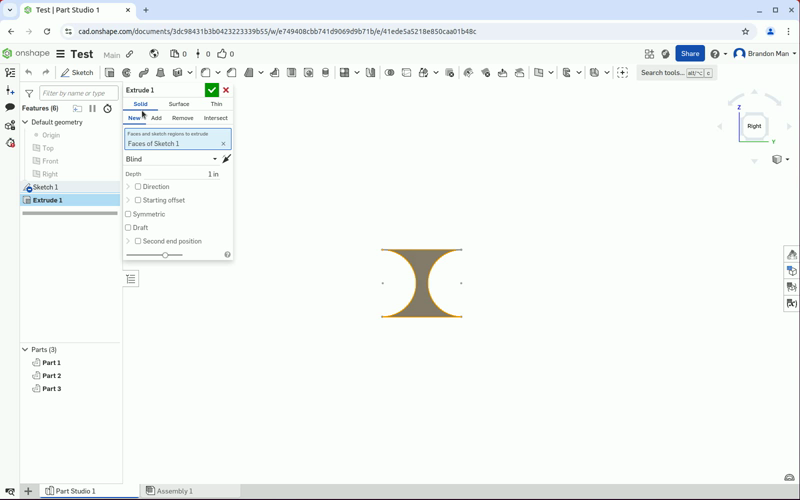
mouse_move(137, 120)
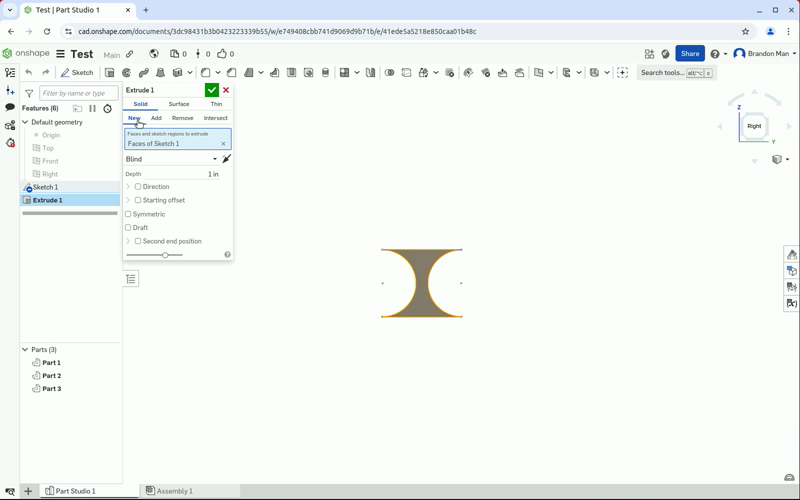
click(137, 120)
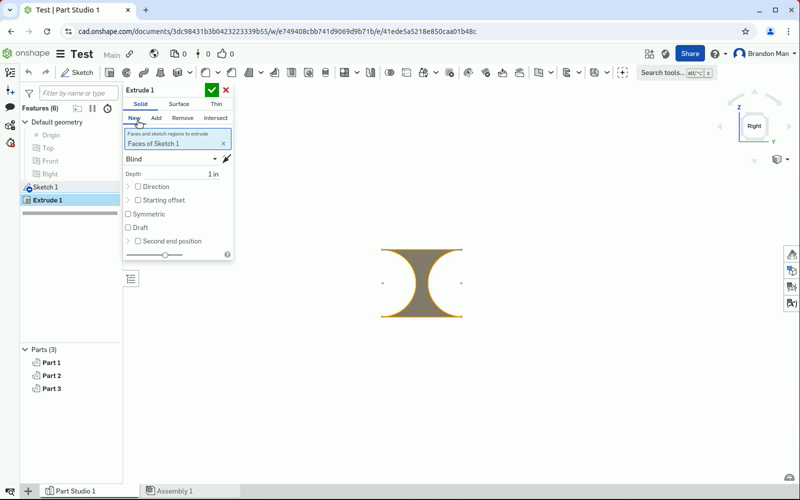
key(tab, 4)
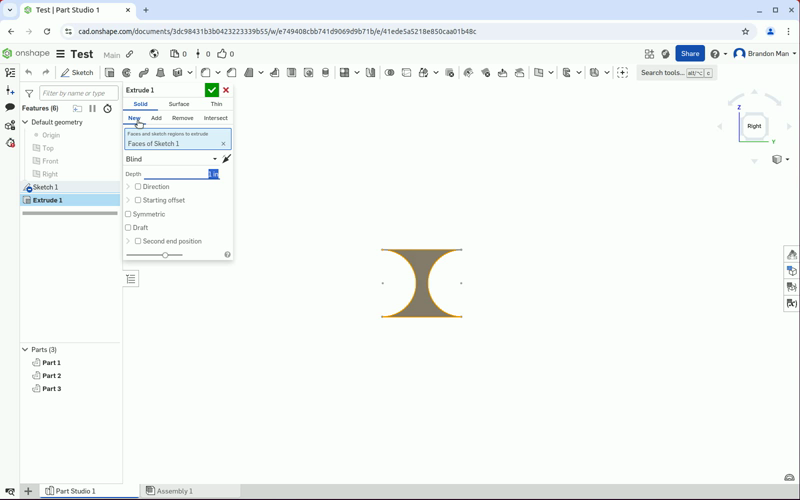
text(0.722)
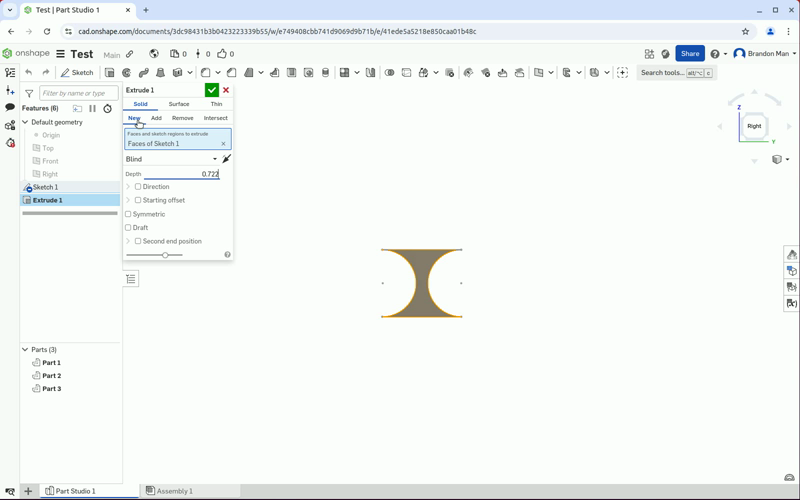
key(tab, 3)
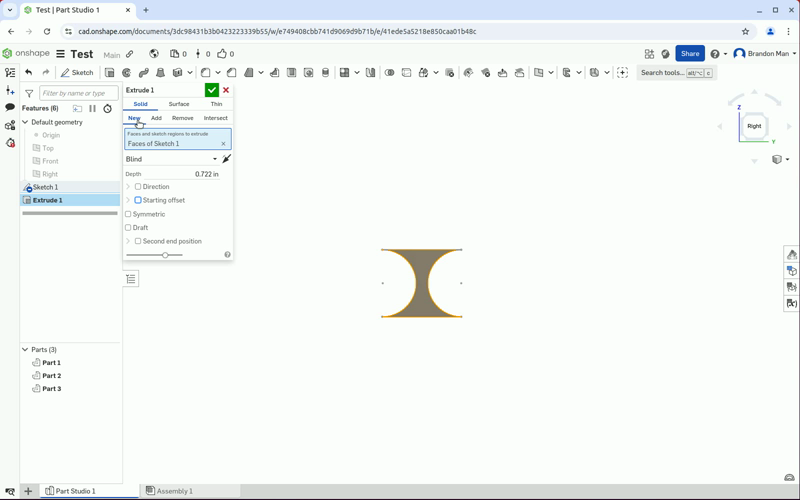
key(tab, 2)
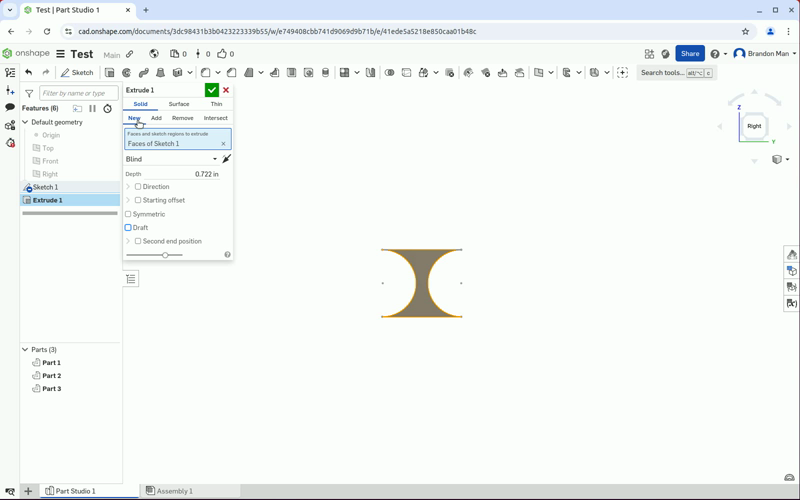
key(space)
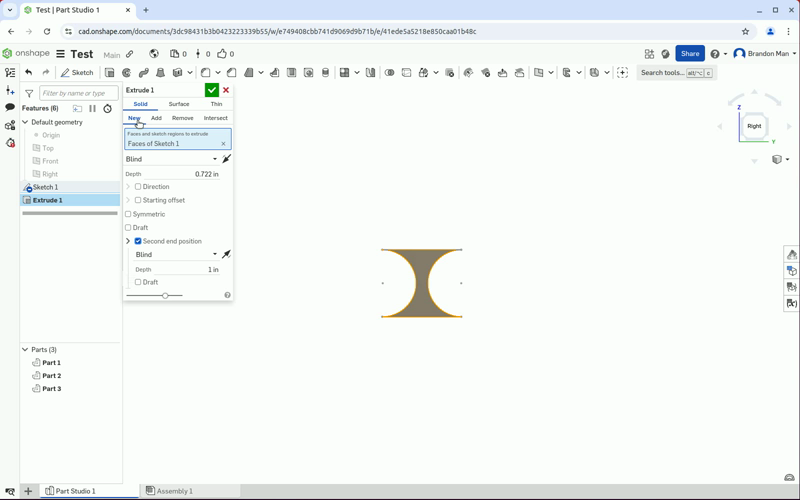
key(tab, 3)
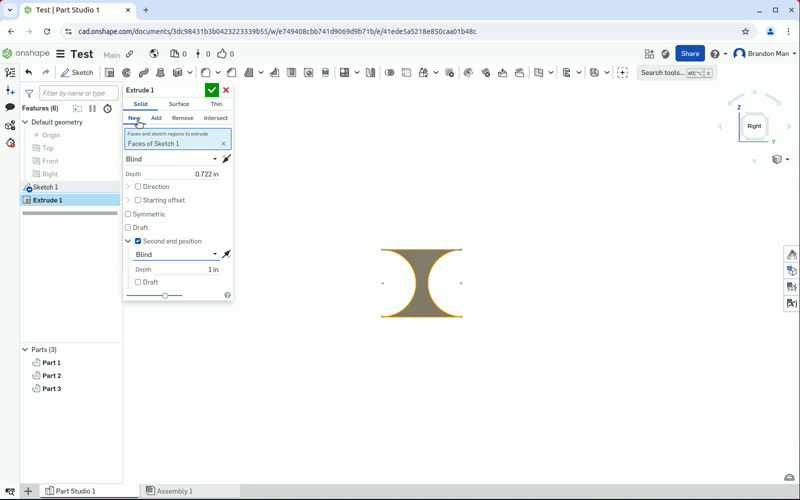
text(0.722)
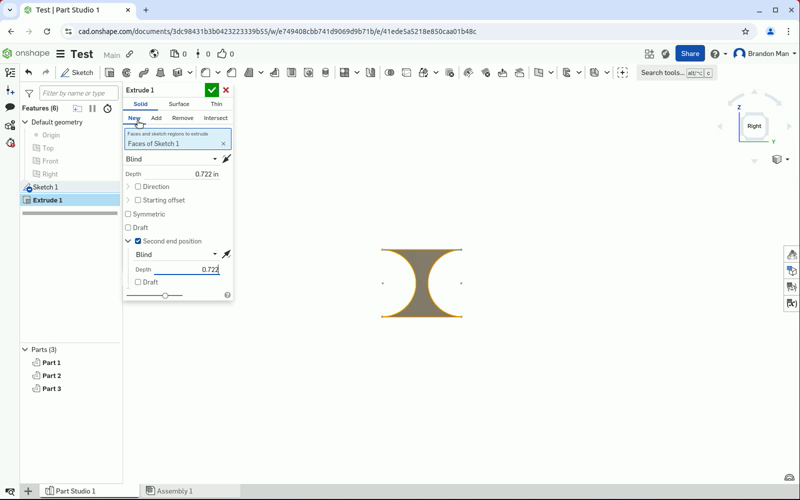
key(enter)
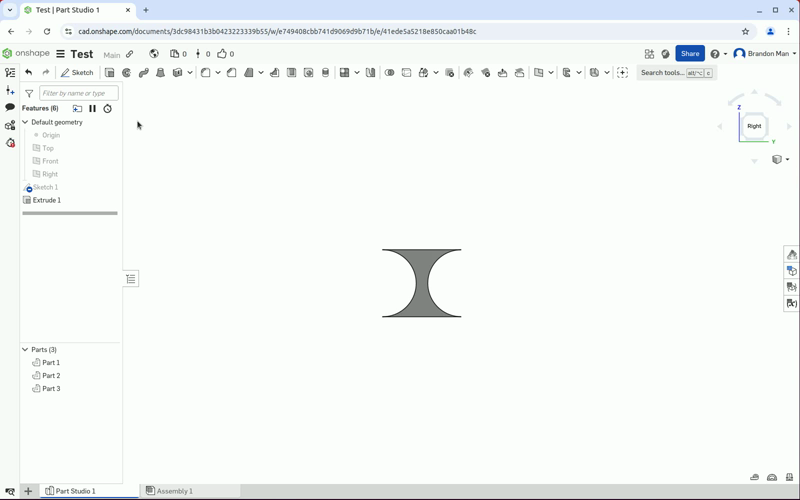
key(shift+h)
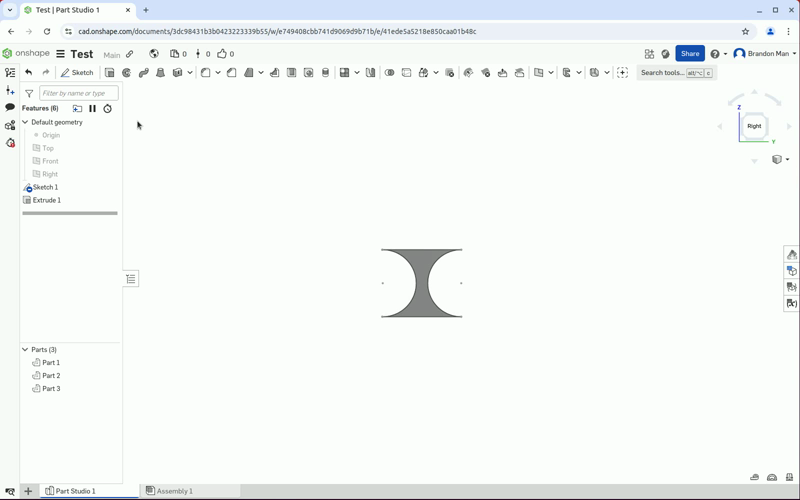
key(shift+h)
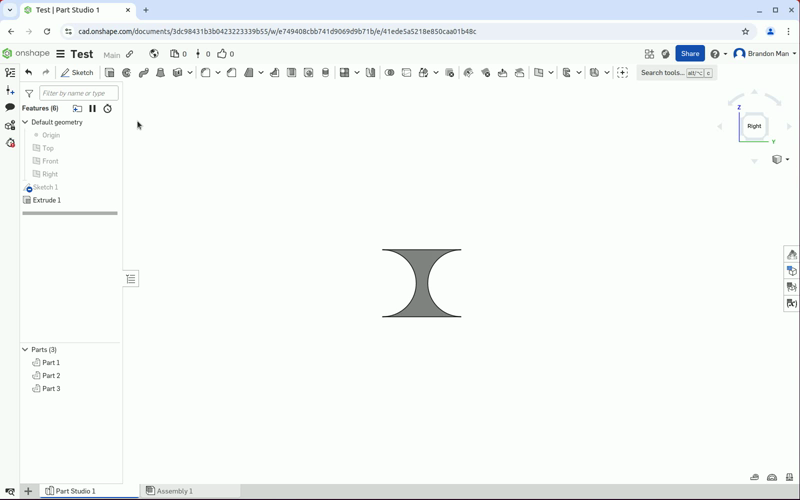
mouse_move(73, 189)
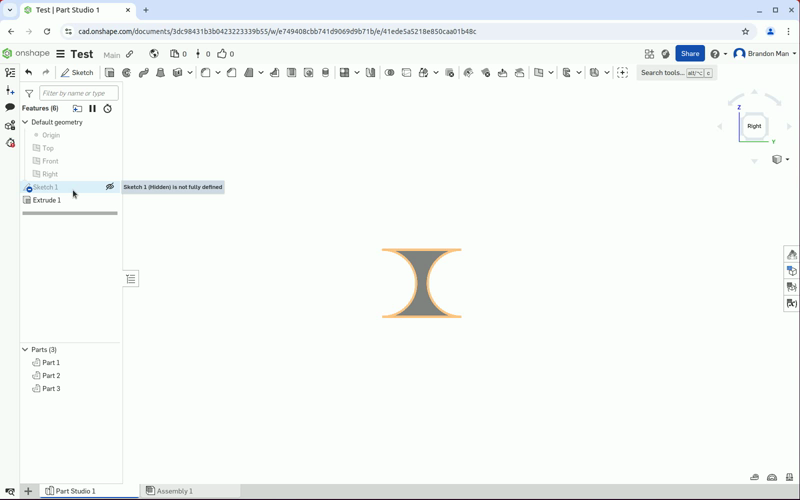
click(73, 189)
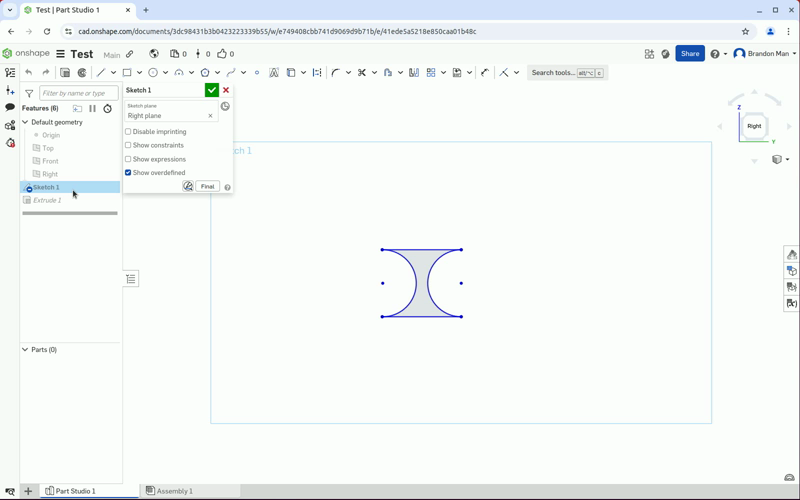
mouse_move(229, 92)
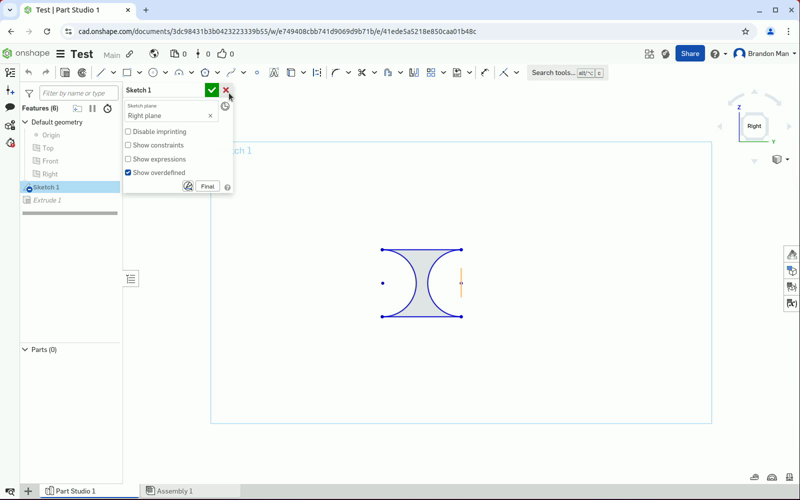
click(229, 92)
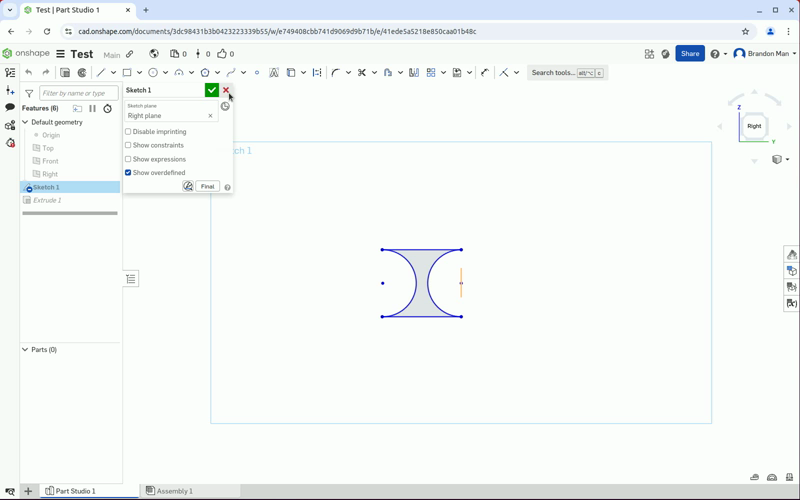
key(shift+s)
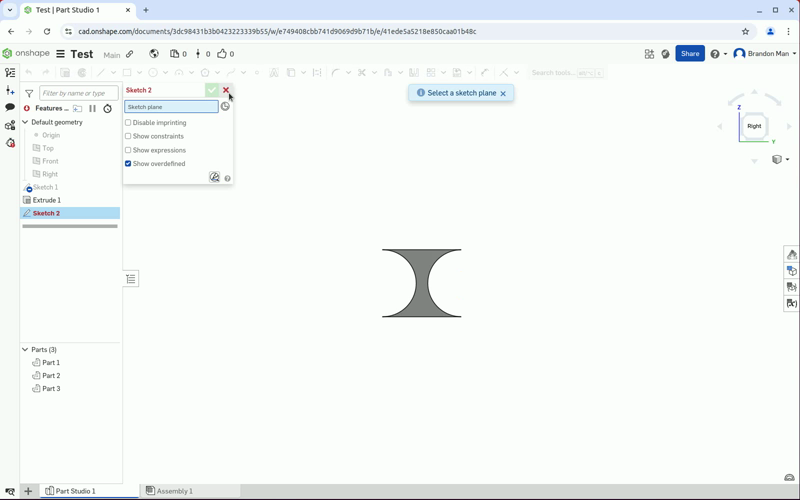
mouse_move(73, 176)
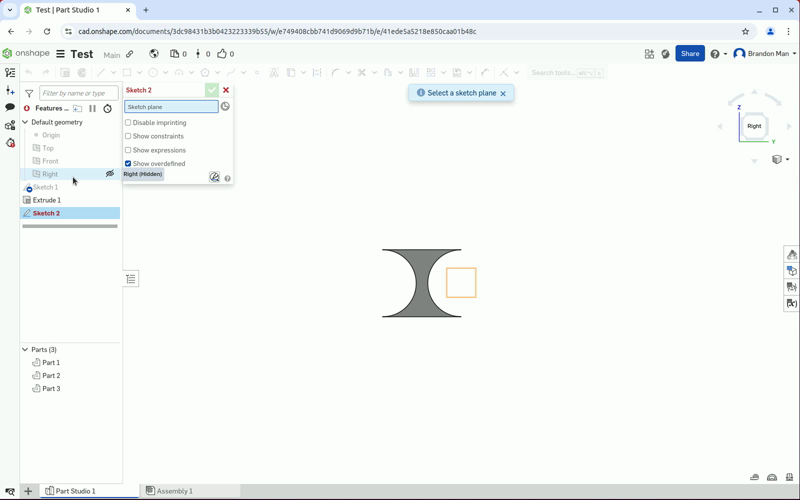
click(73, 176)
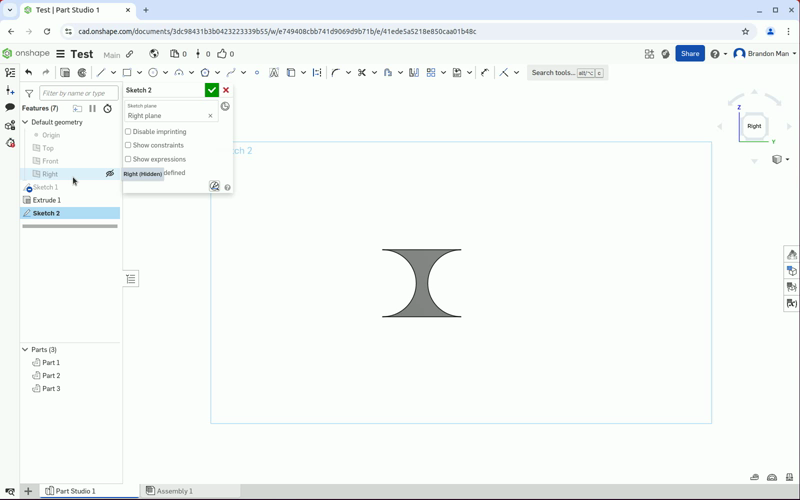
mouse_move(73, 352)
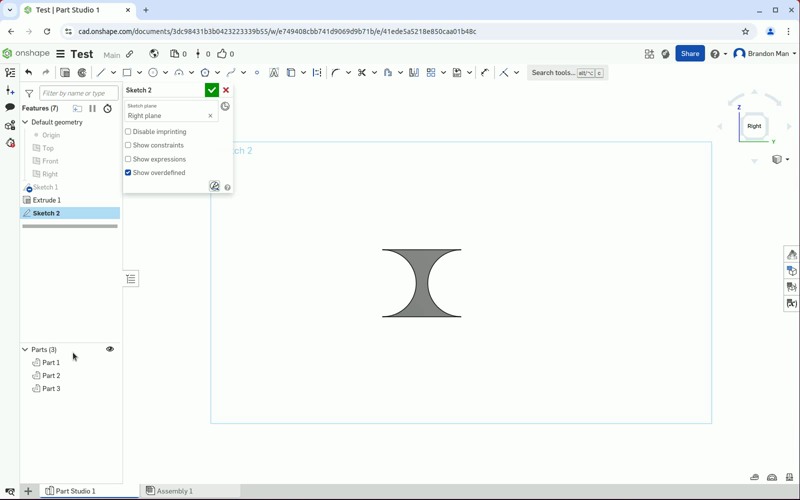
key(y)
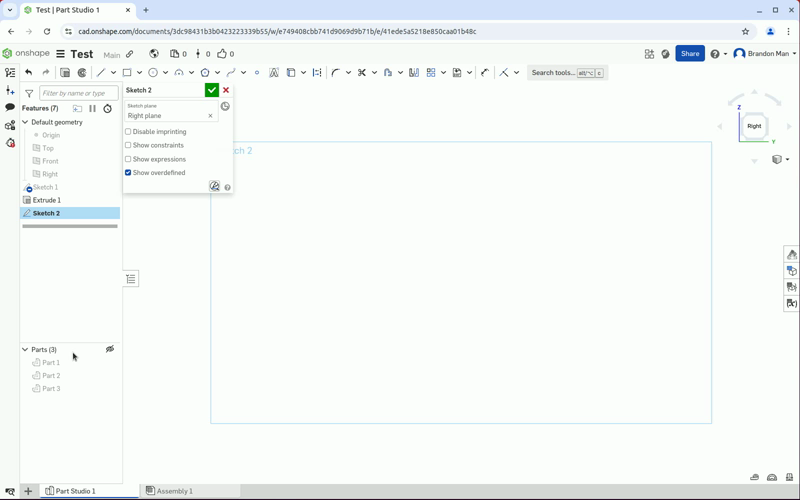
key(c)
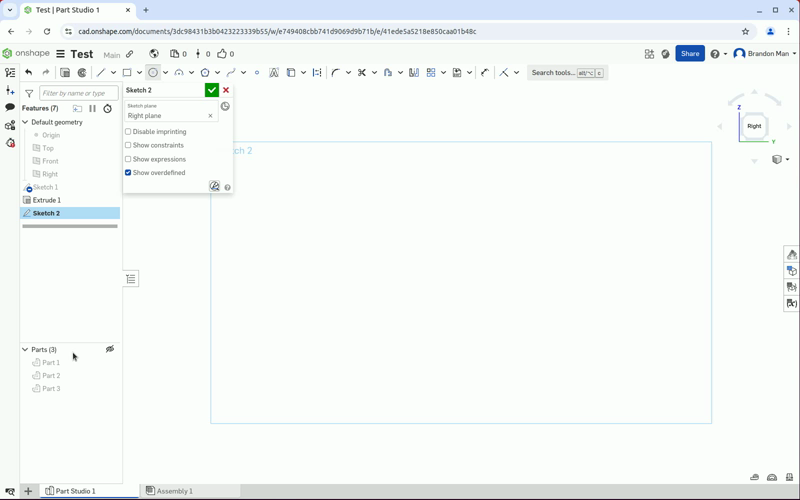
key_down(shift)
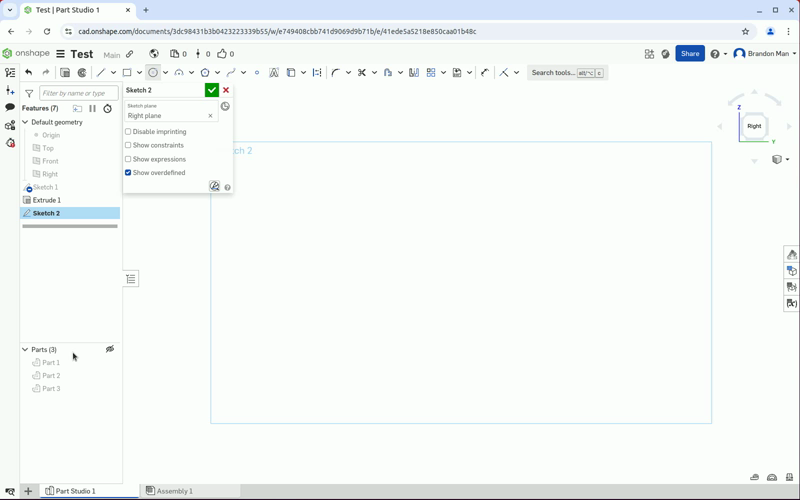
mouse_move(461, 282)
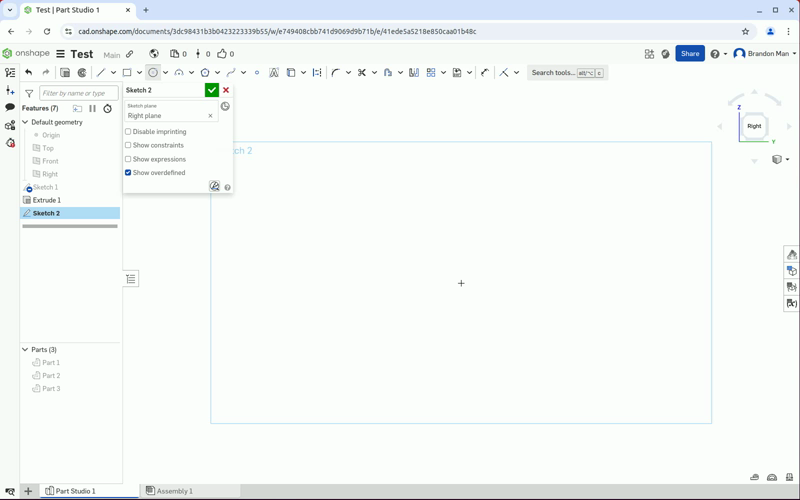
click(461, 282)
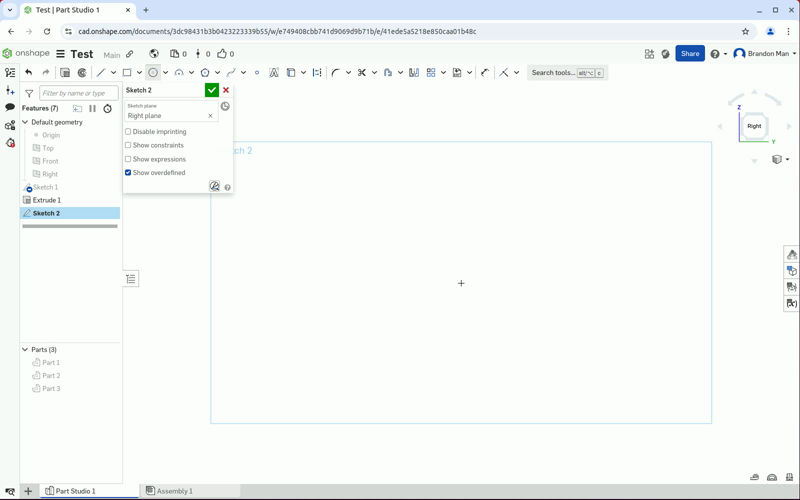
key_up(shift)
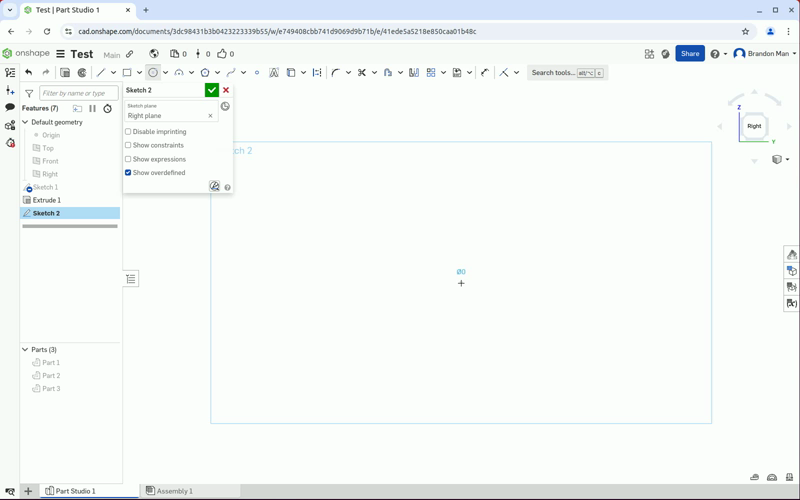
mouse_move(495, 282)
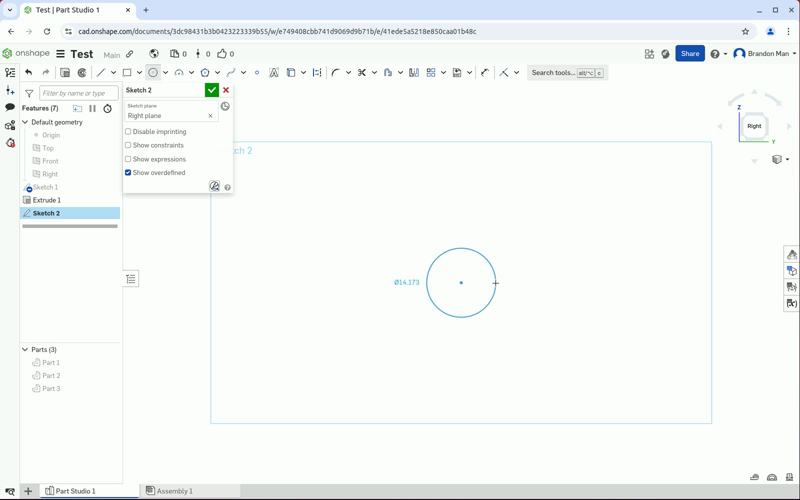
click(495, 282)
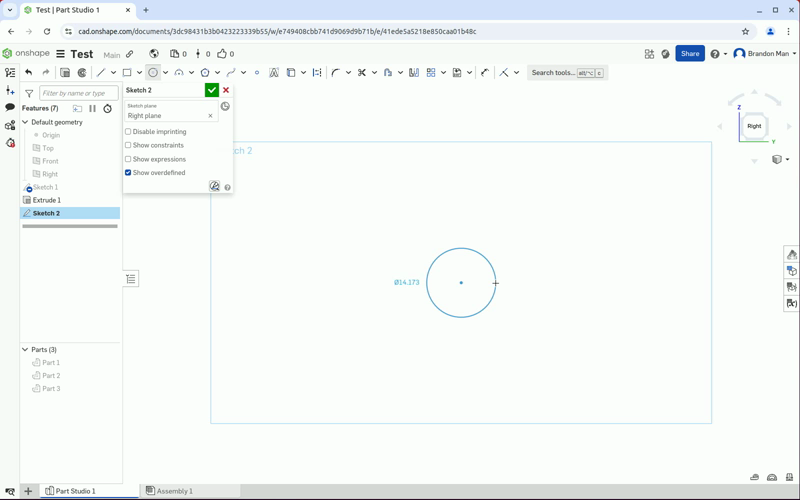
key(esc)
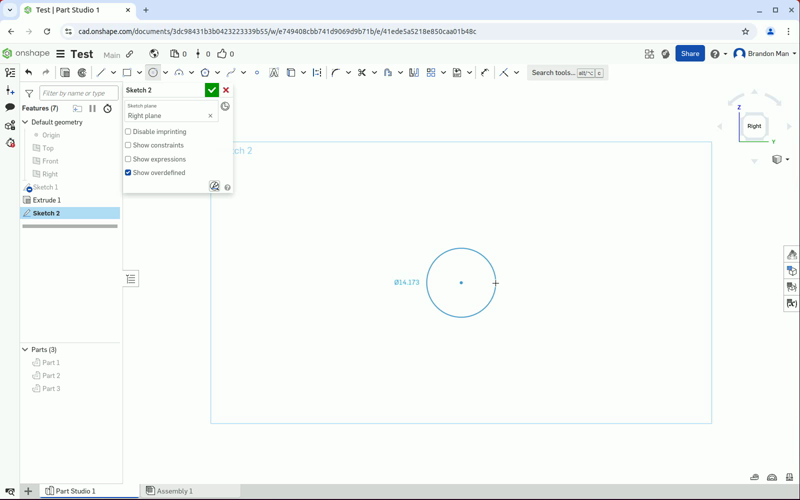
key(c)
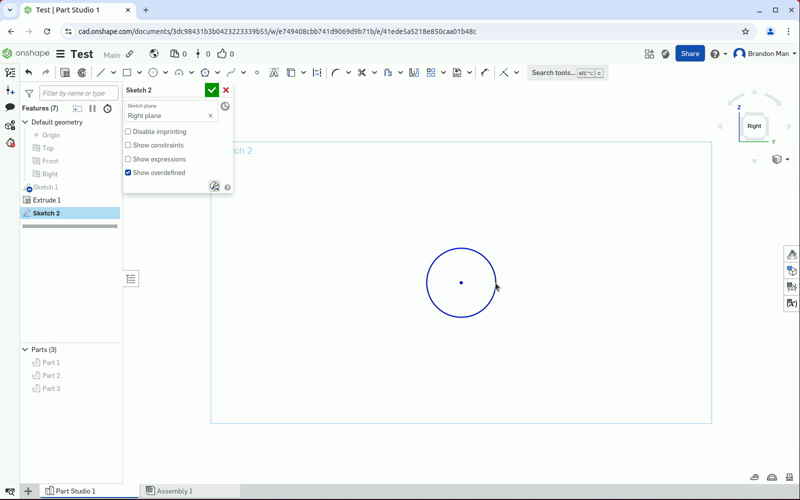
key_down(shift)
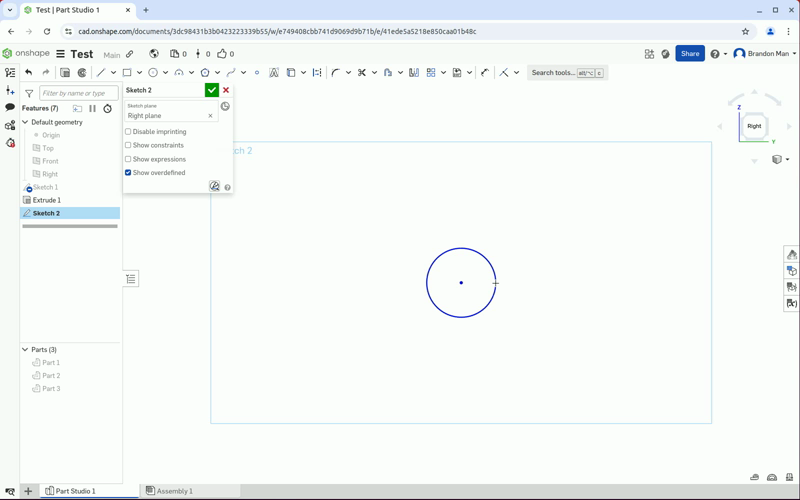
mouse_move(461, 282)
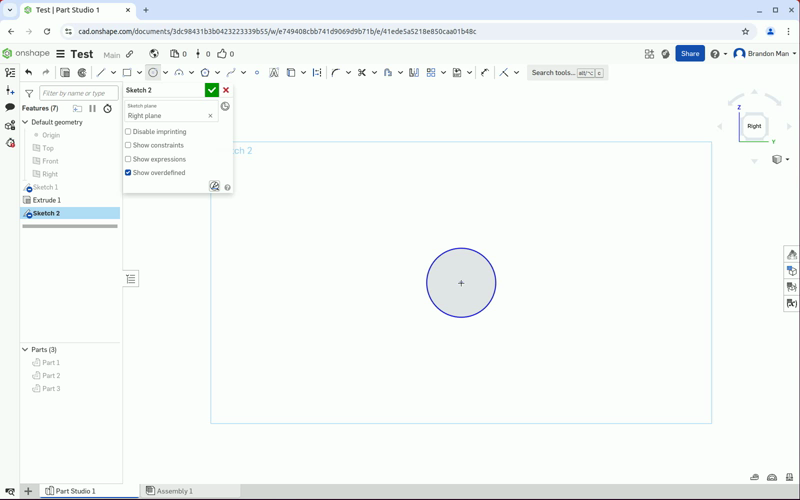
click(461, 282)
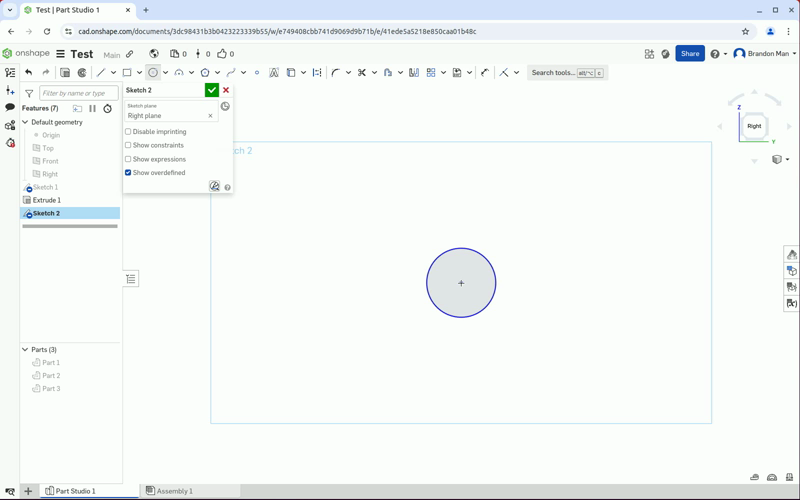
key_up(shift)
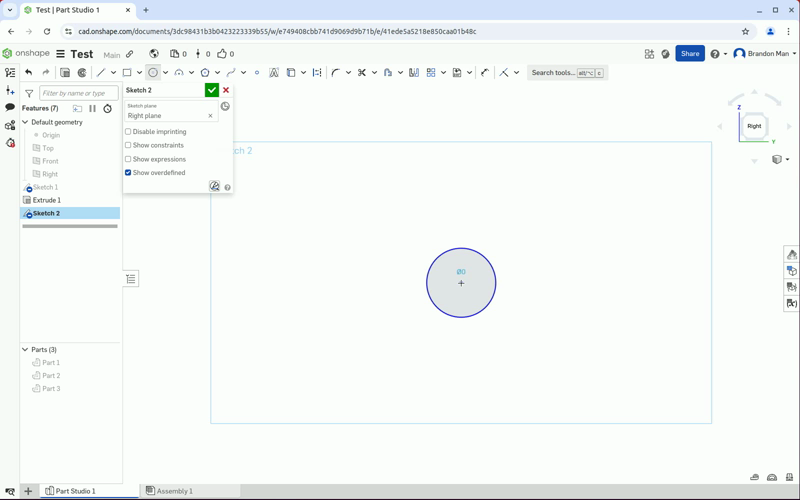
mouse_move(478, 282)
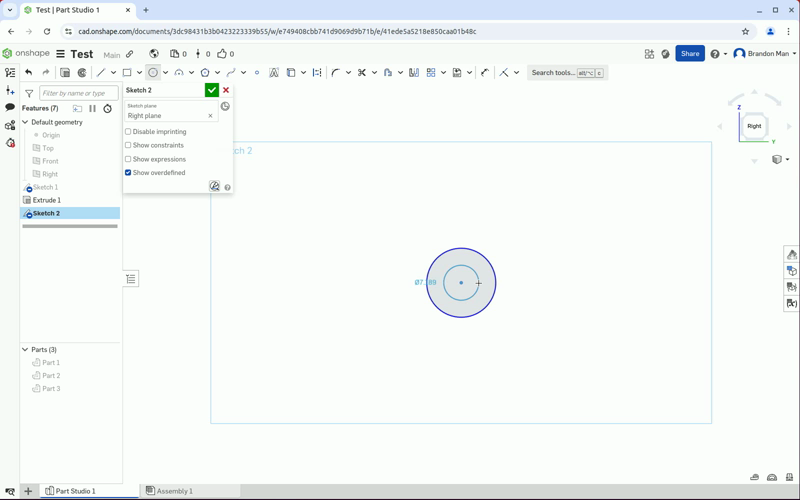
click(478, 282)
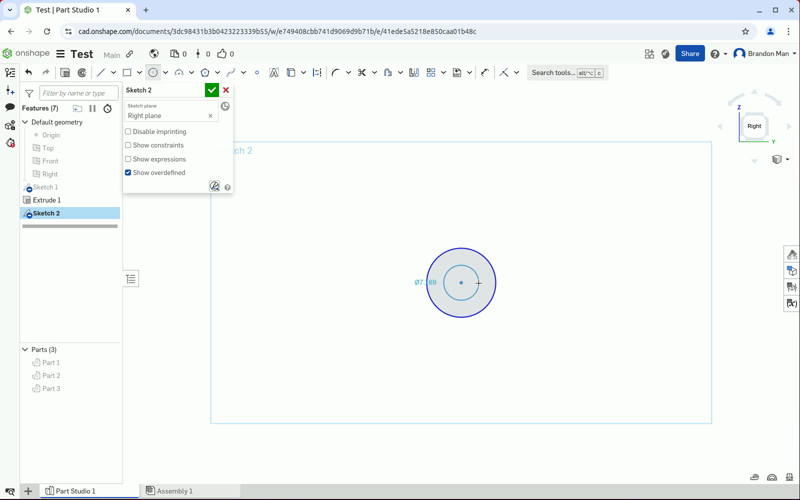
key(esc)
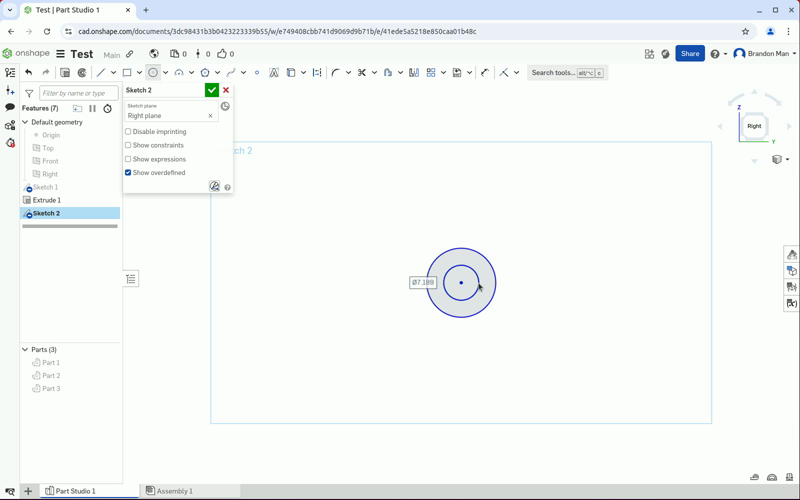
mouse_move(461, 312)
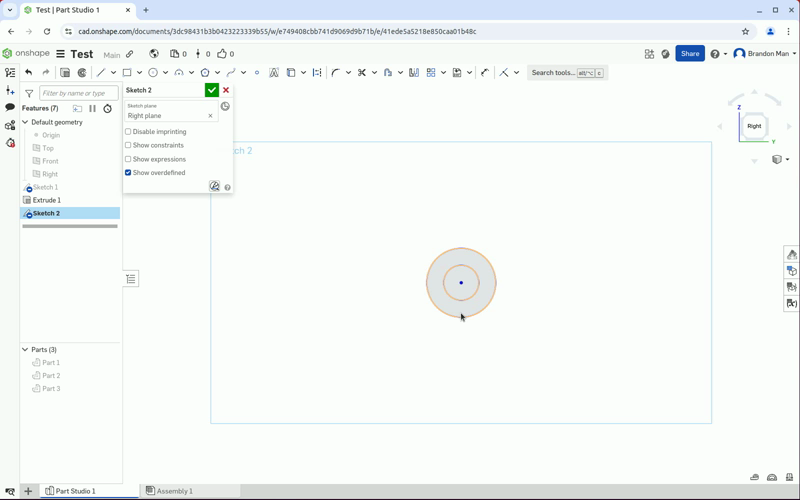
click(461, 312)
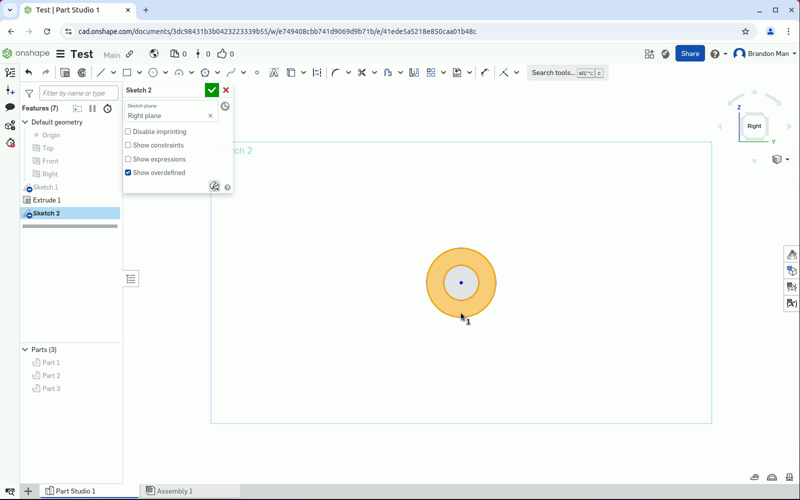
mouse_move(73, 352)
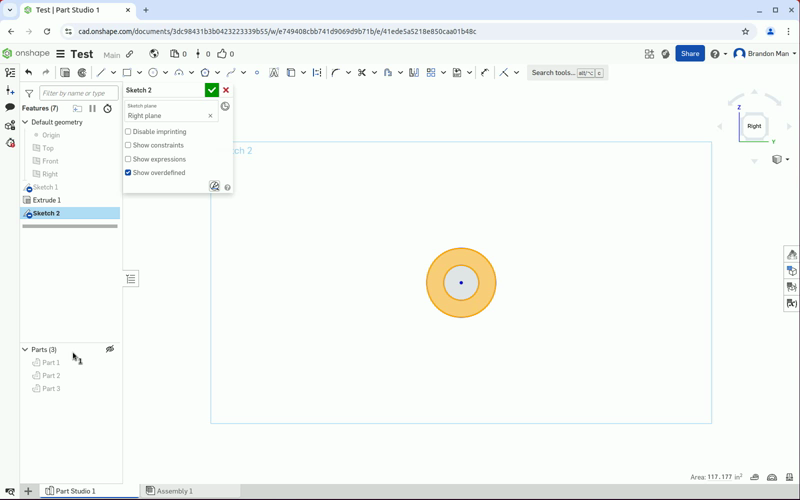
key(shift+y)
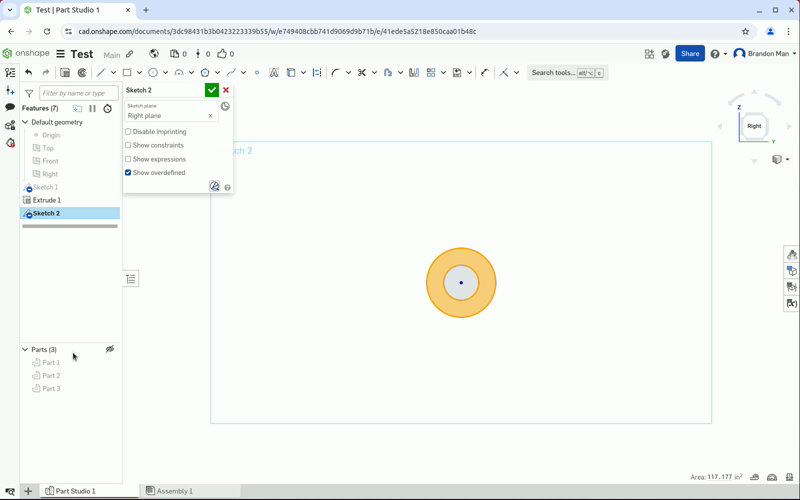
key(shift+e)
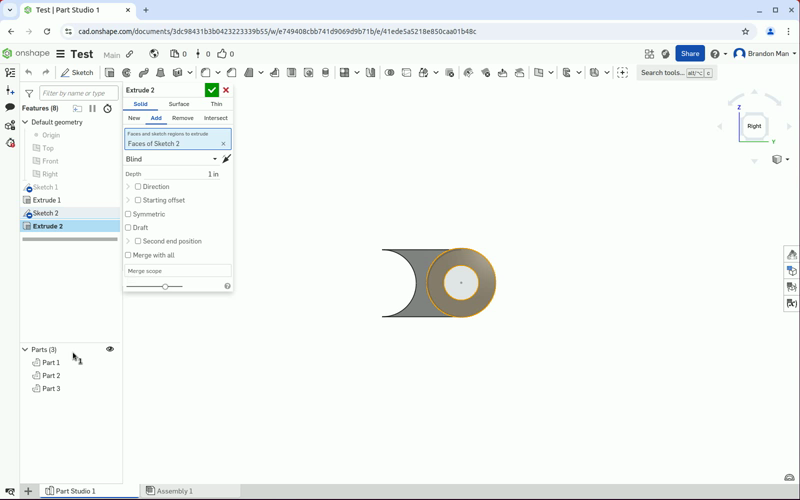
mouse_move(143, 106)
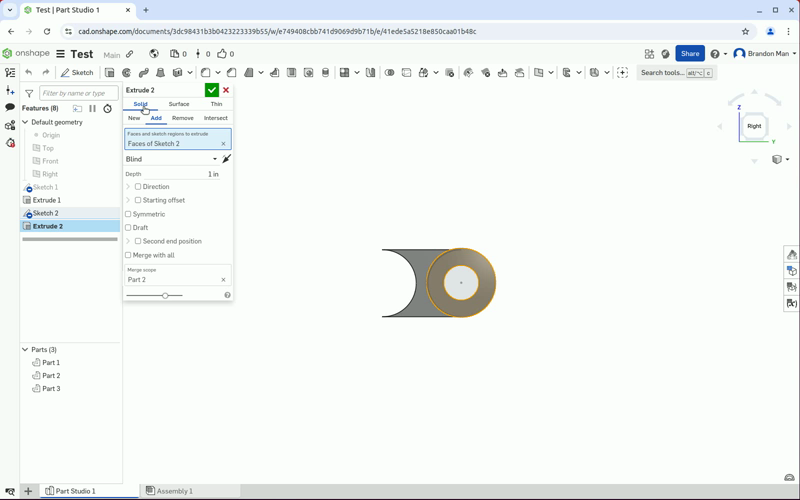
click(143, 106)
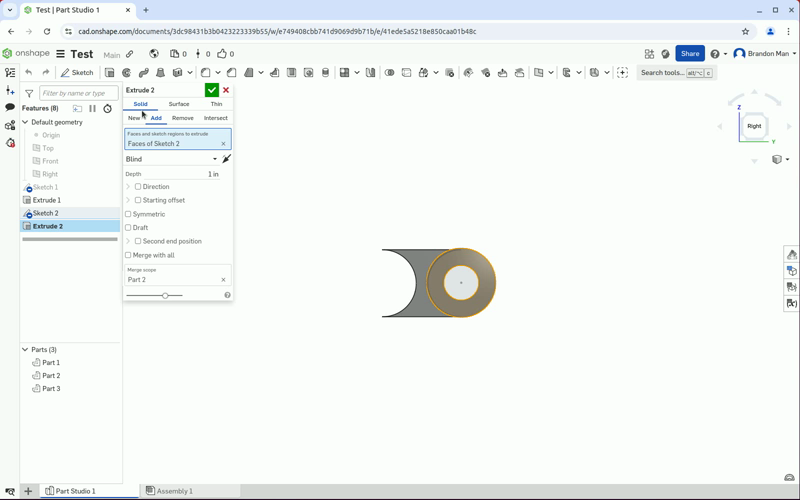
mouse_move(137, 120)
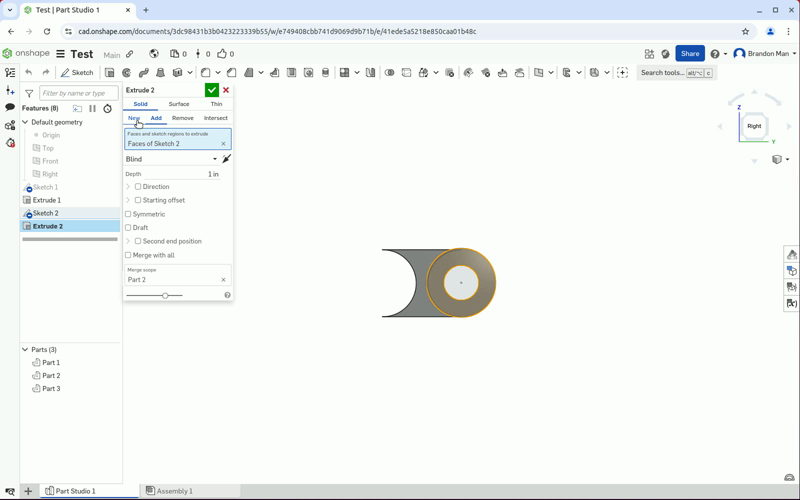
click(137, 120)
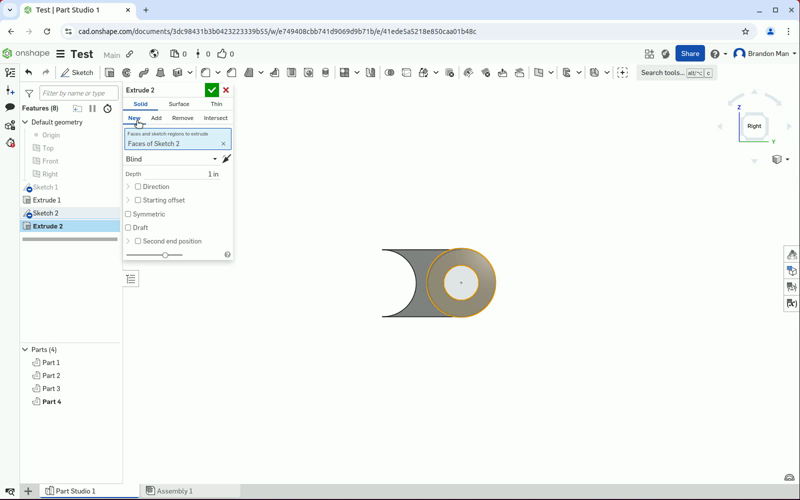
key(tab, 4)
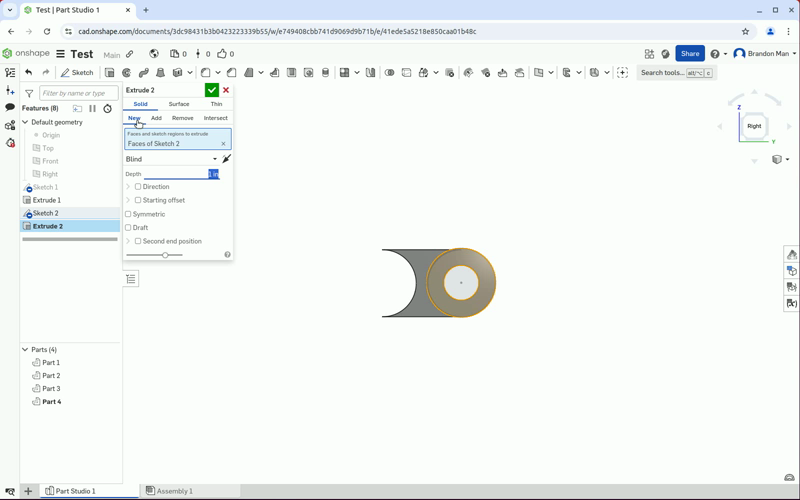
text(0.722)
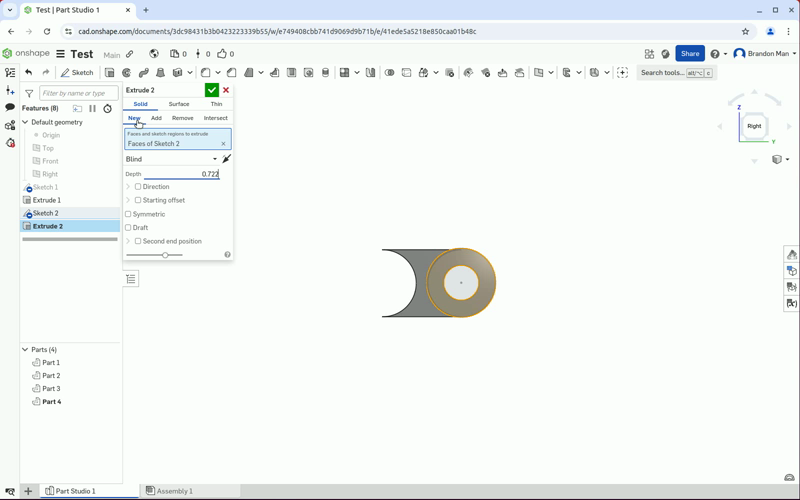
key(enter)
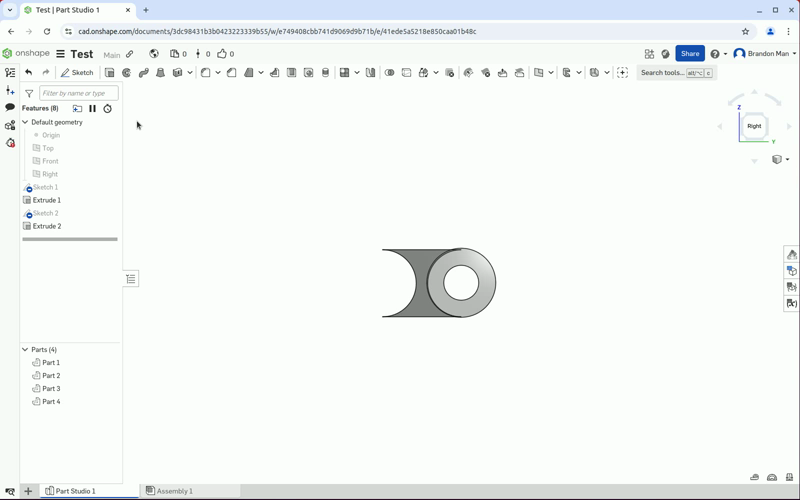
key(shift+h)
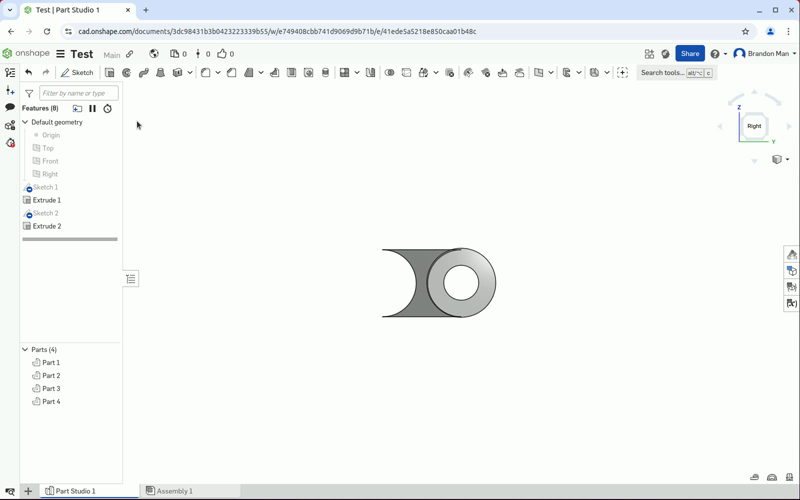
key(shift+h)
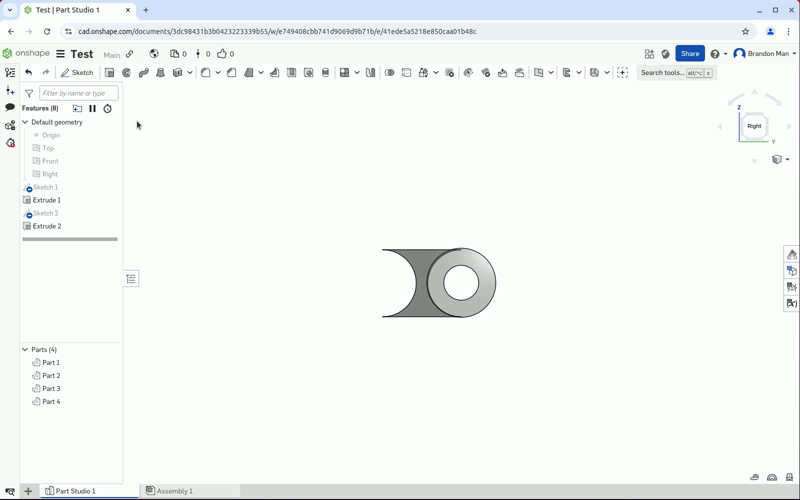
mouse_move(73, 189)
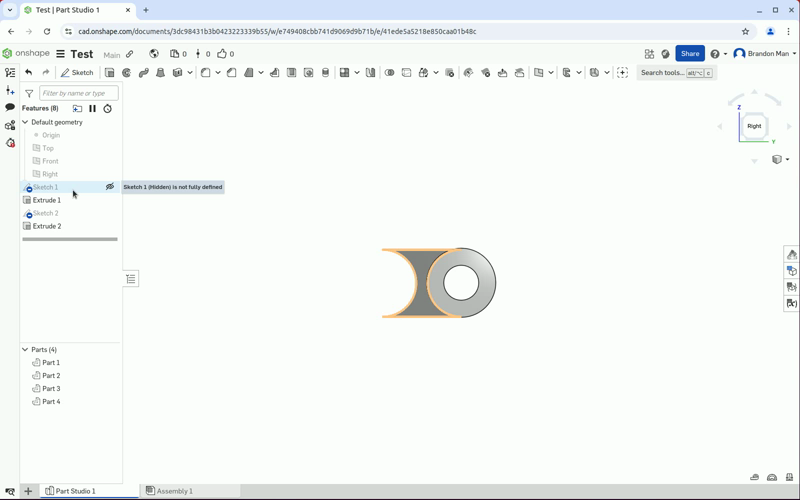
click(73, 189)
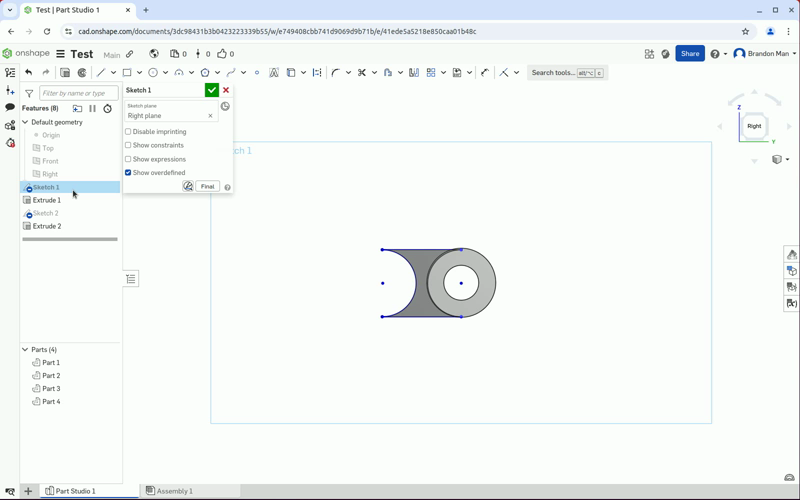
mouse_move(229, 92)
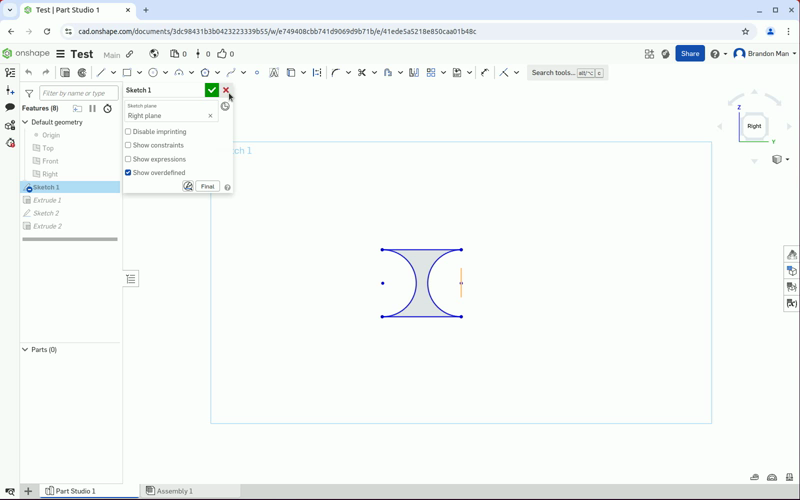
click(229, 92)
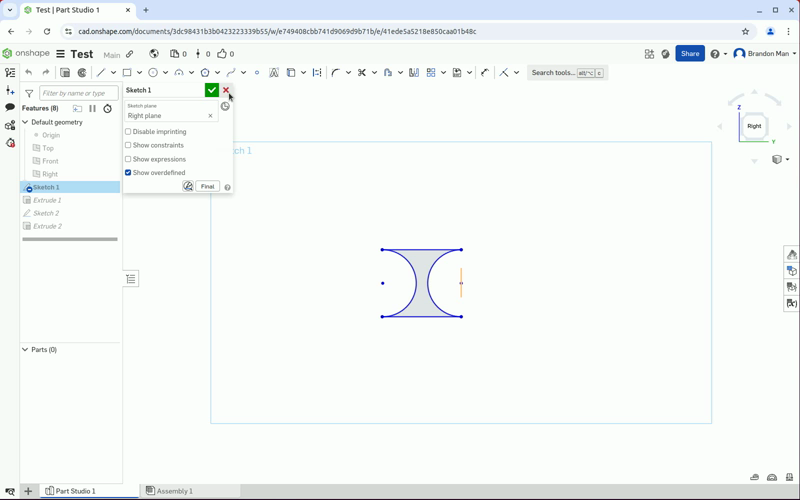
key(shift+s)
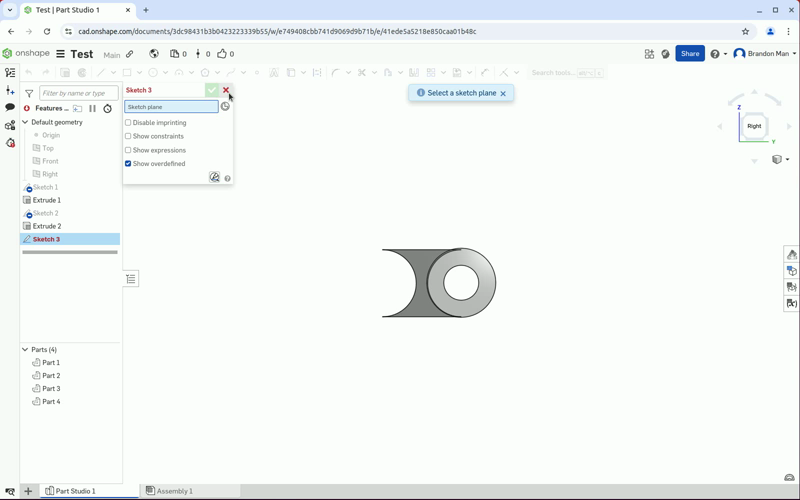
mouse_move(73, 176)
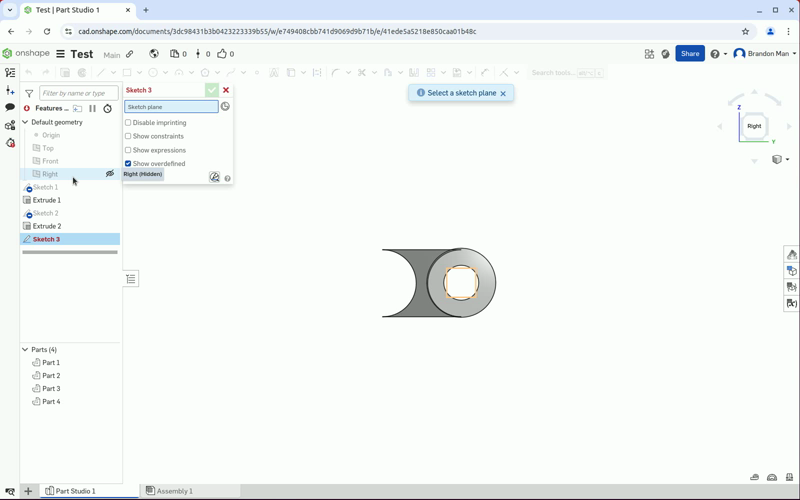
click(73, 176)
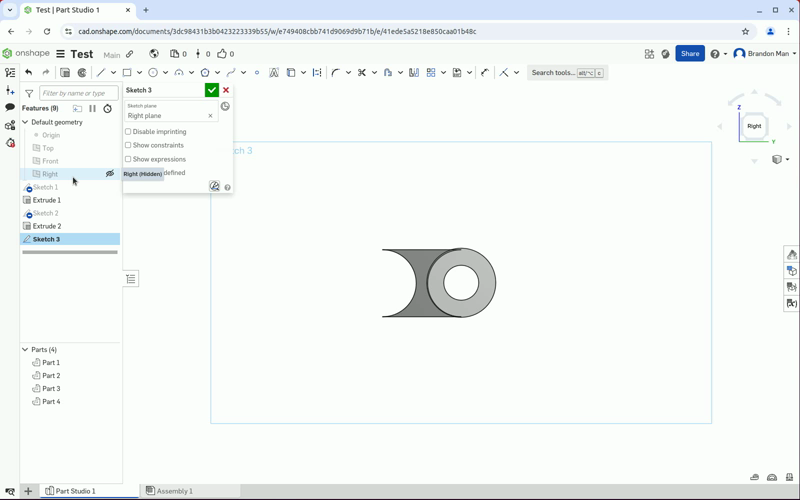
mouse_move(73, 352)
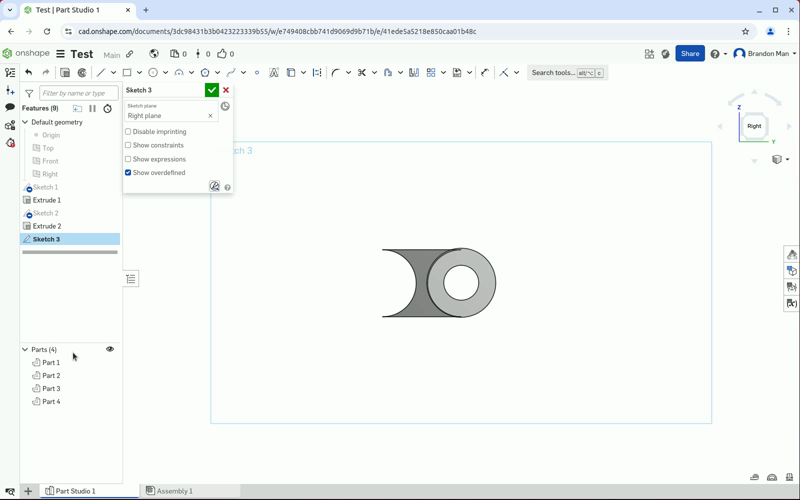
key(y)
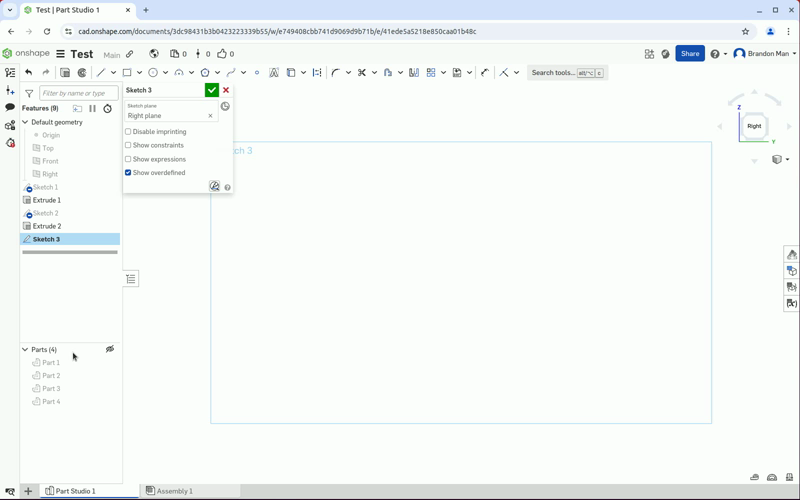
key(c)
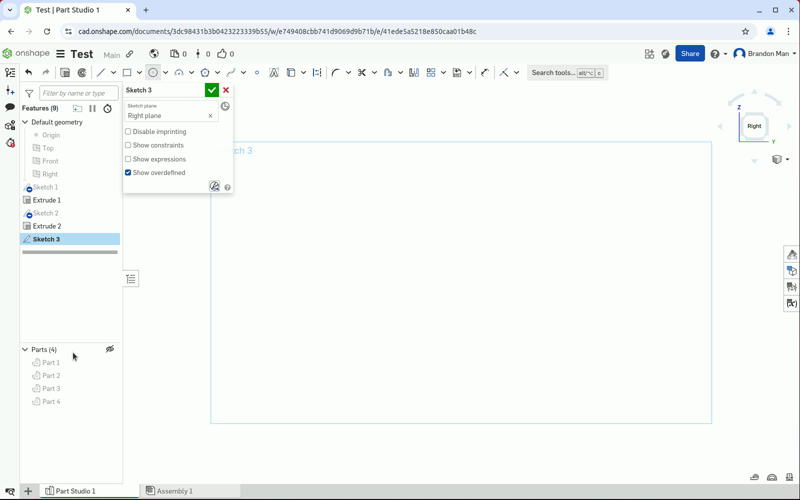
key_down(shift)
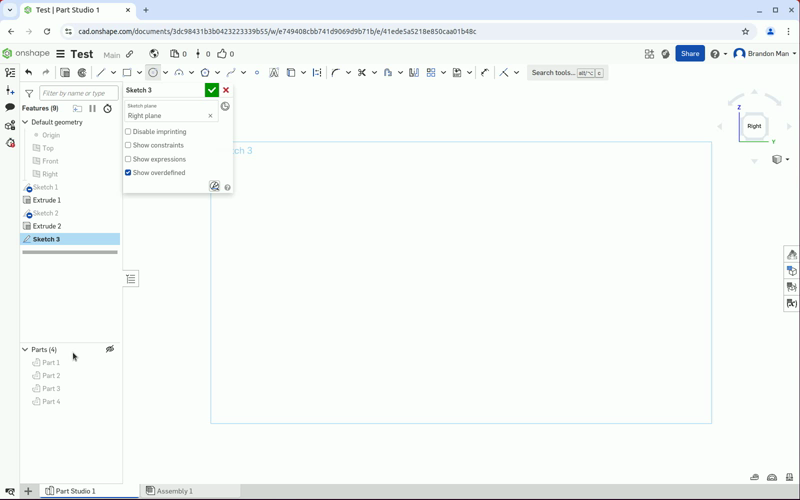
mouse_move(382, 282)
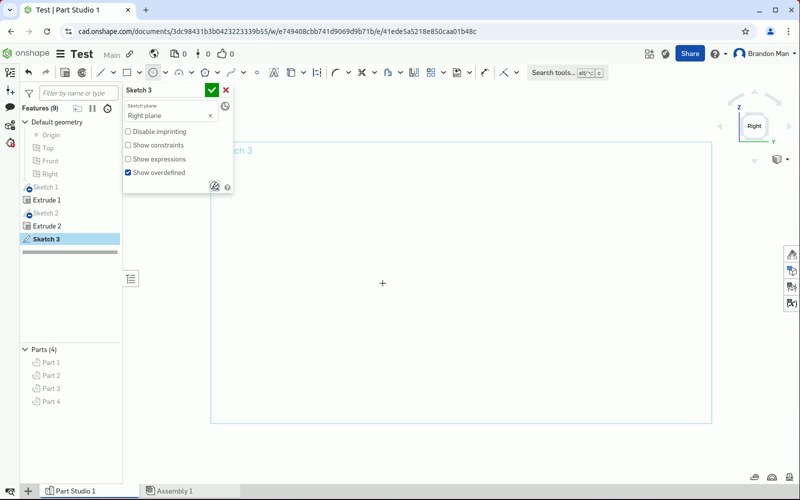
click(382, 282)
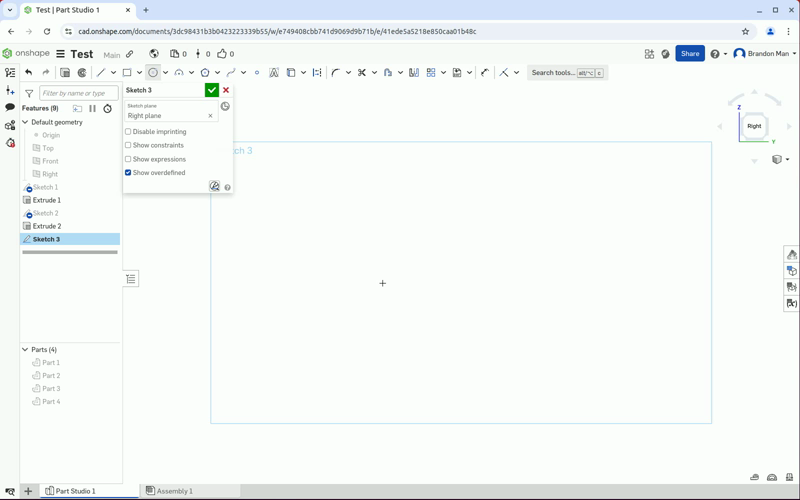
key_up(shift)
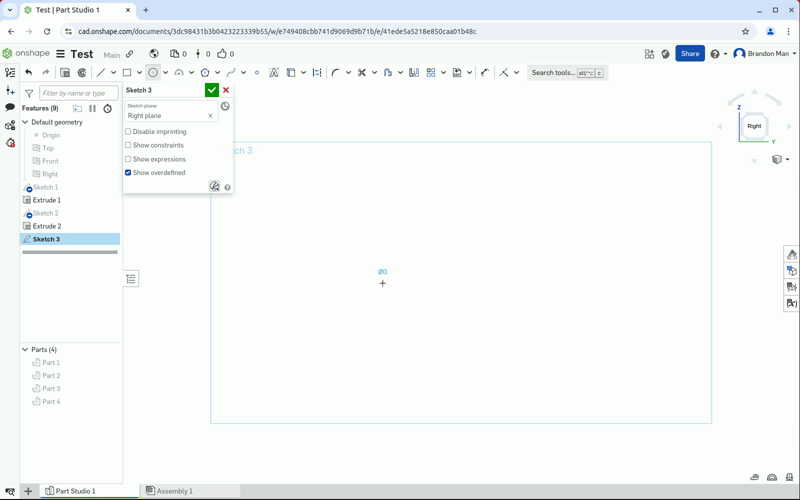
mouse_move(417, 282)
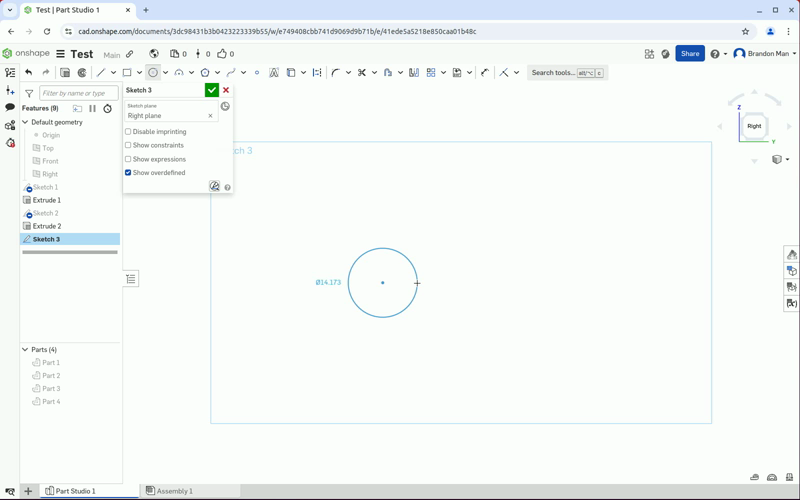
click(417, 282)
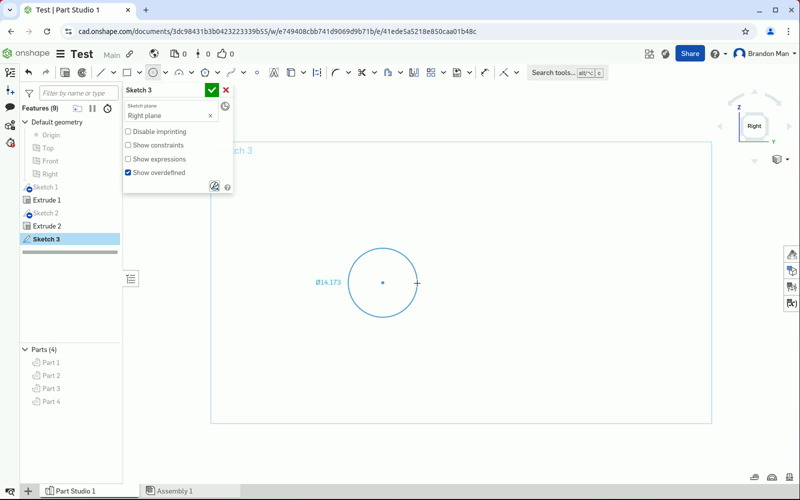
key(esc)
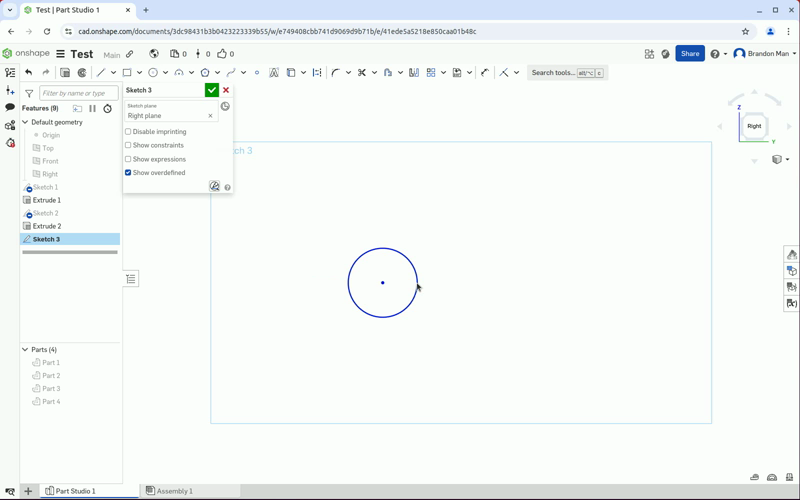
key(c)
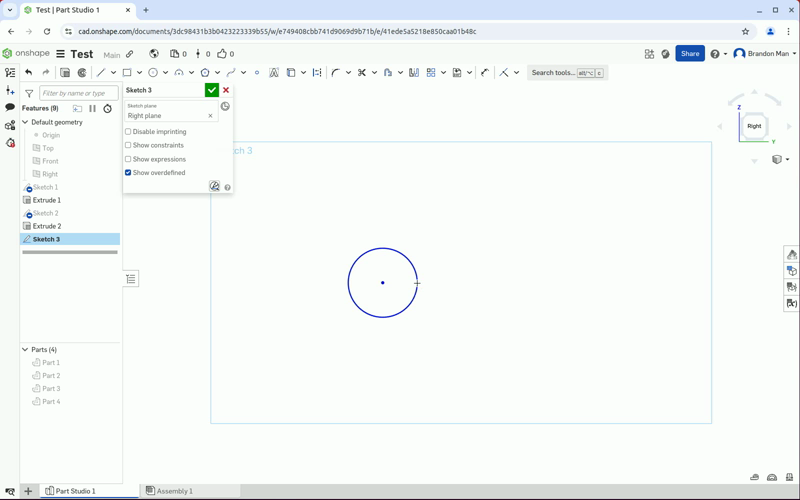
key_down(shift)
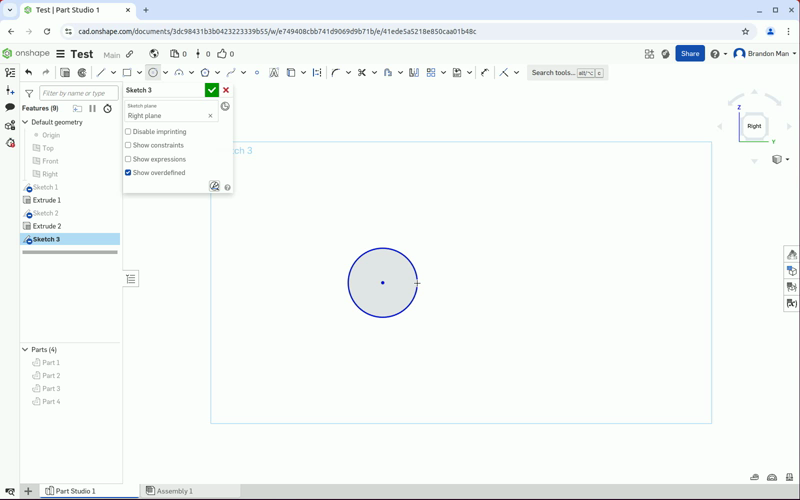
mouse_move(382, 282)
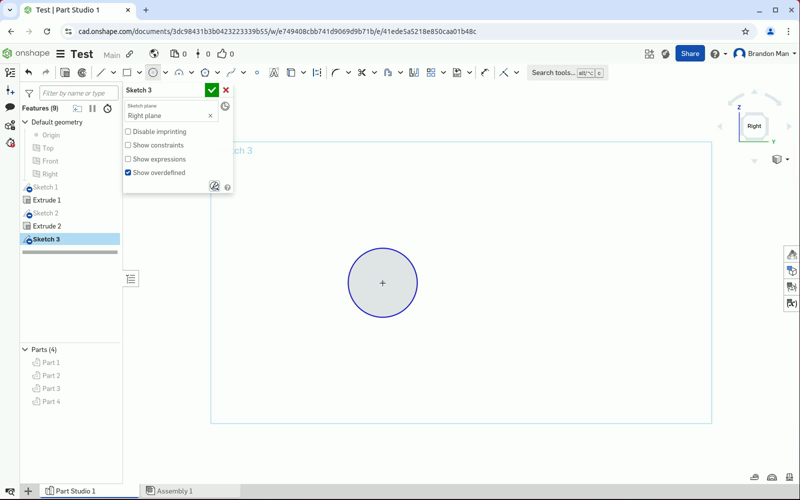
click(382, 282)
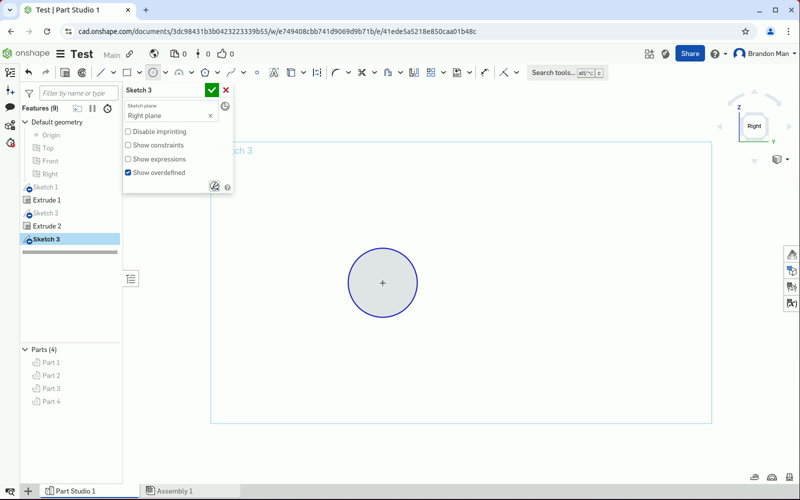
key_up(shift)
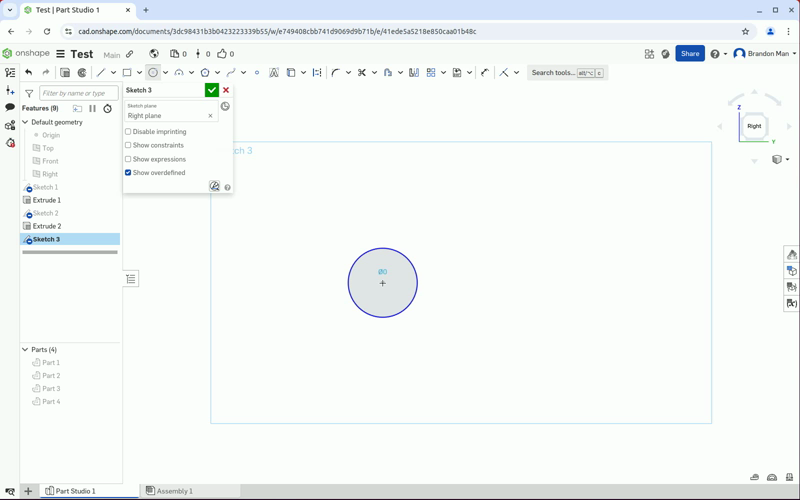
mouse_move(400, 282)
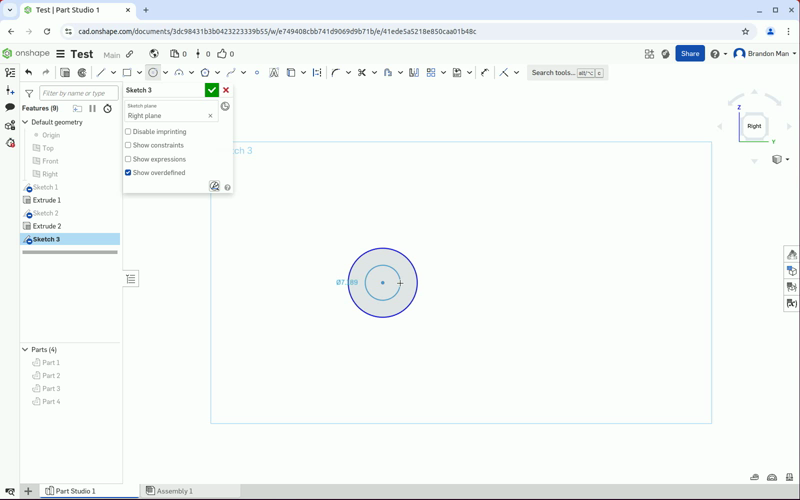
click(400, 282)
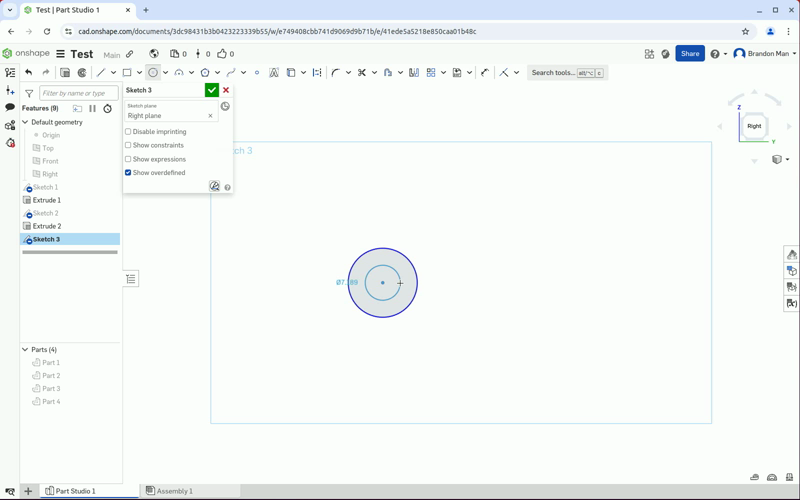
key(esc)
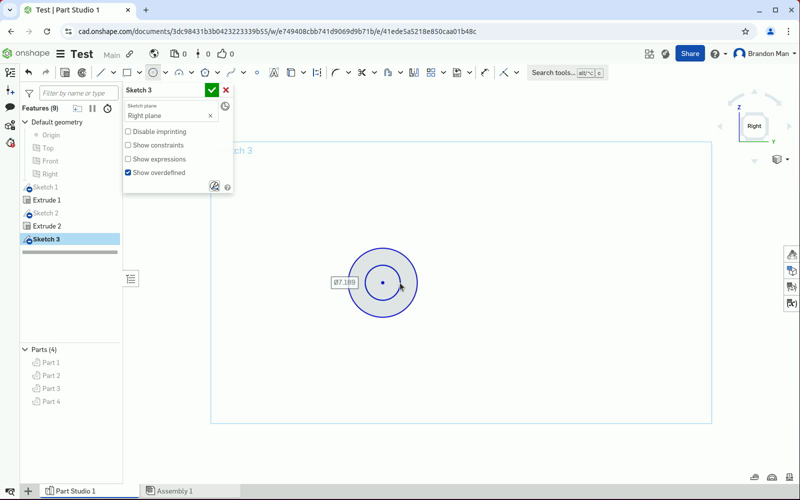
mouse_move(367, 303)
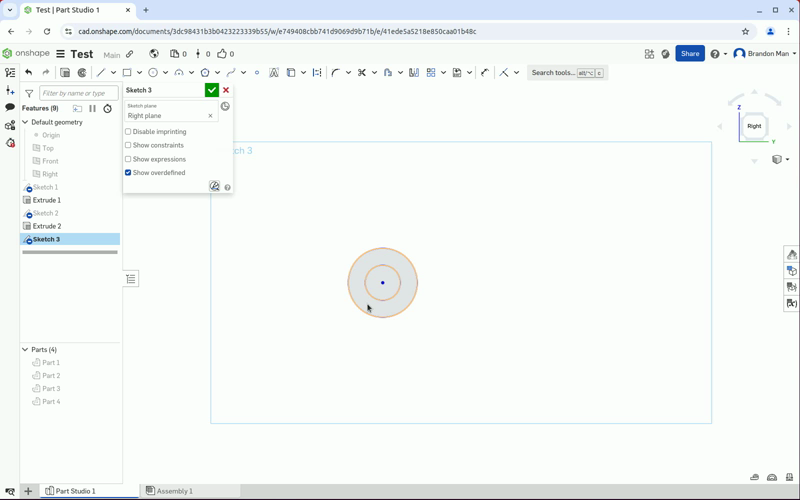
click(367, 303)
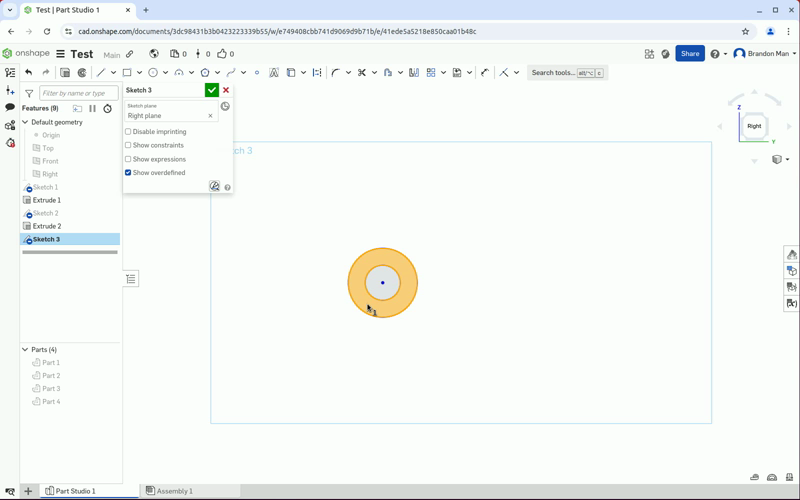
mouse_move(73, 352)
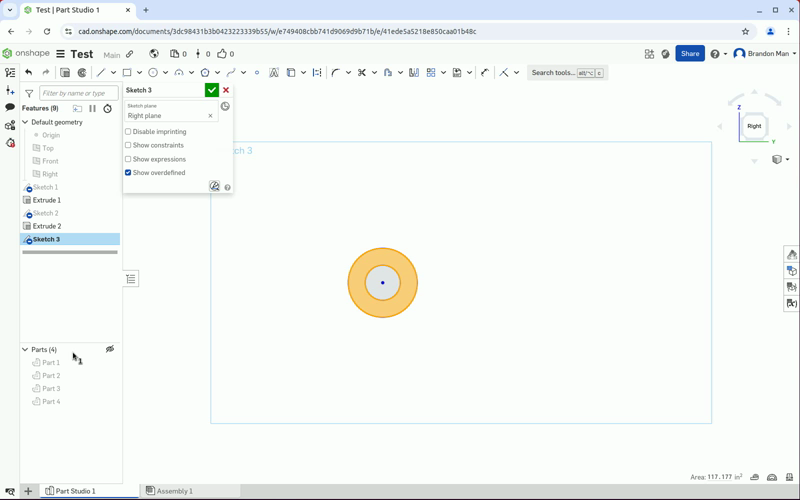
key(shift+y)
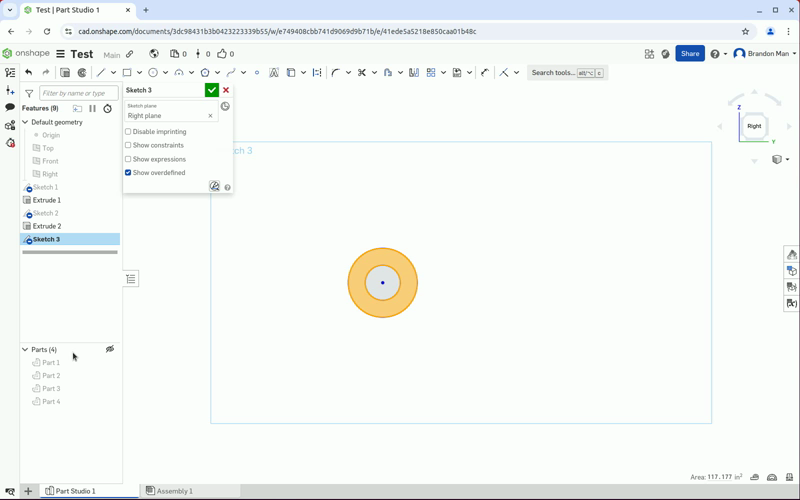
key(shift+e)
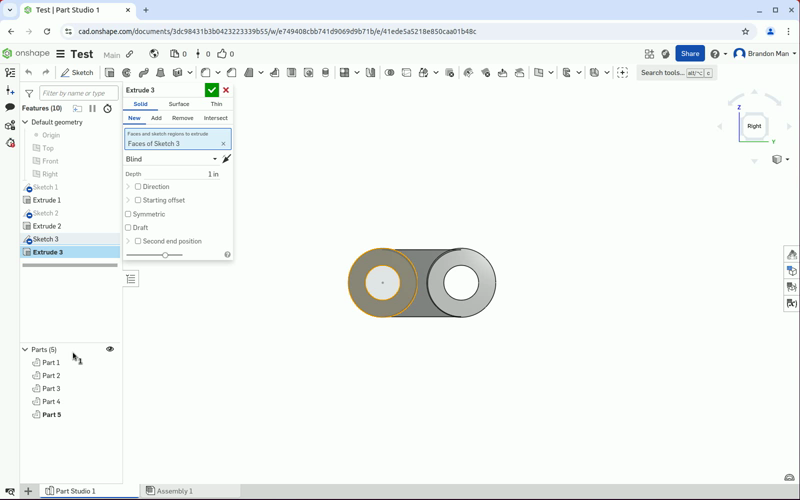
mouse_move(143, 106)
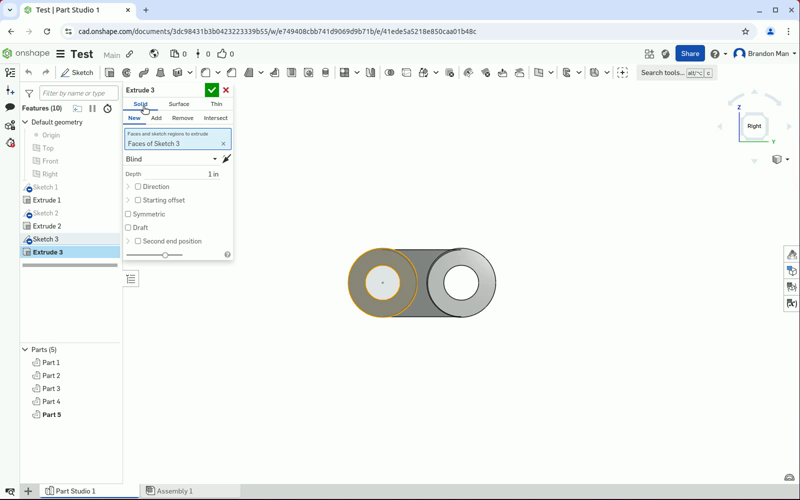
click(143, 106)
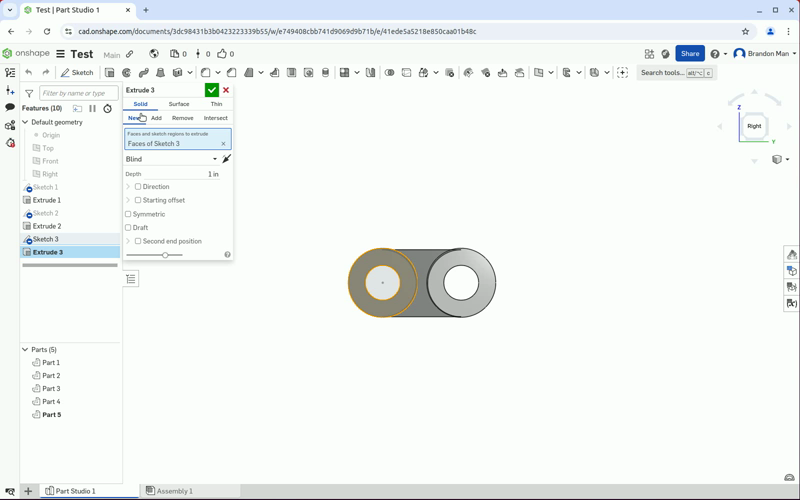
mouse_move(137, 120)
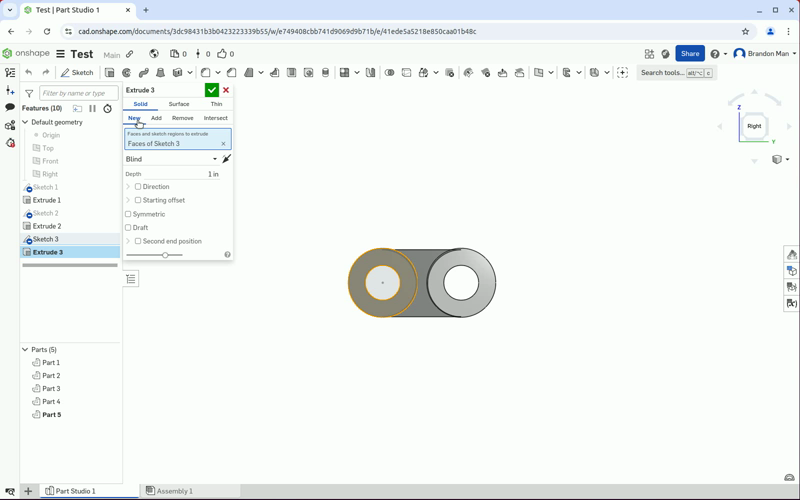
click(137, 120)
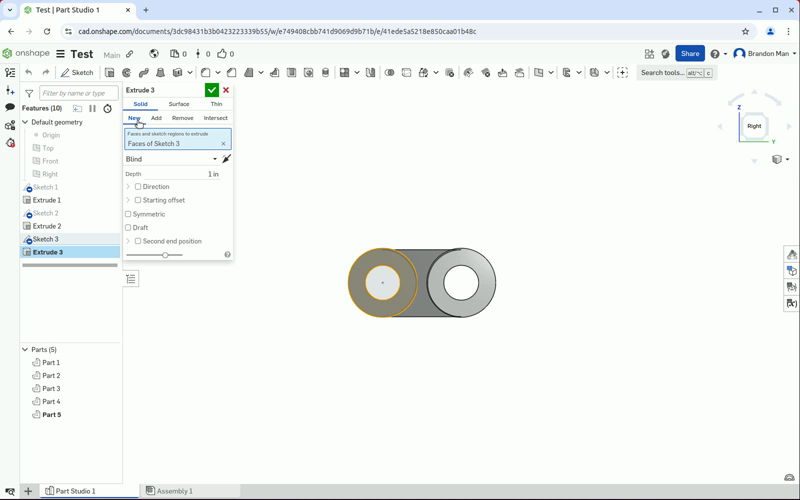
key(tab, 4)
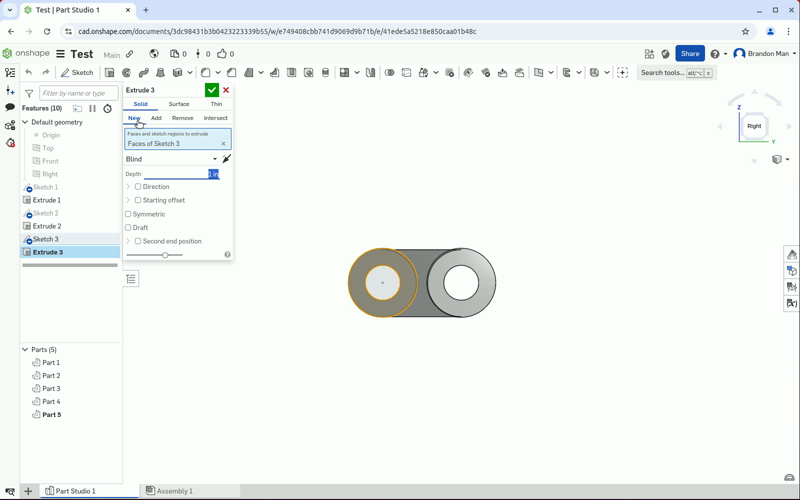
text(-0.722)
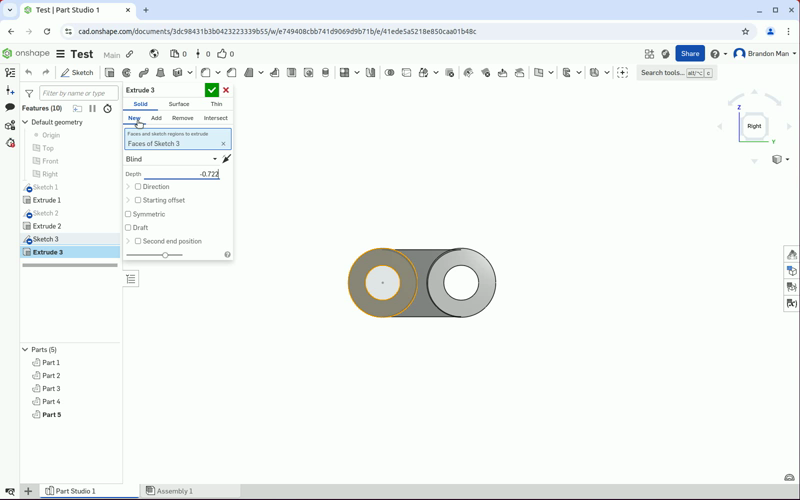
key(enter)
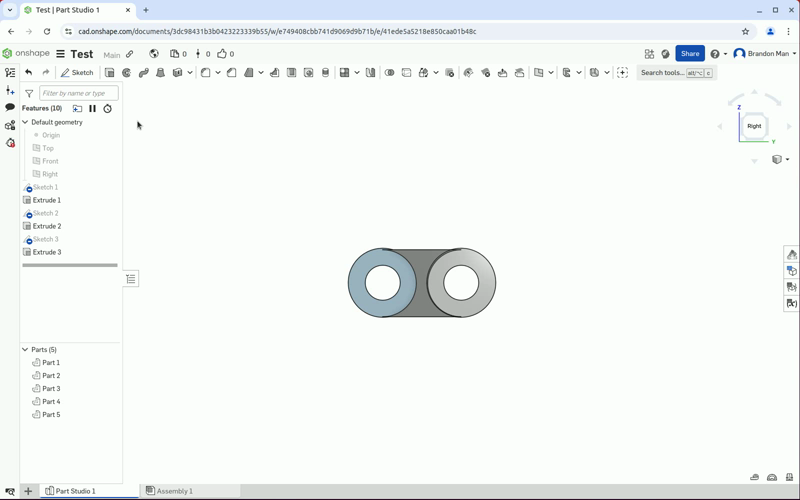
key(shift+h)
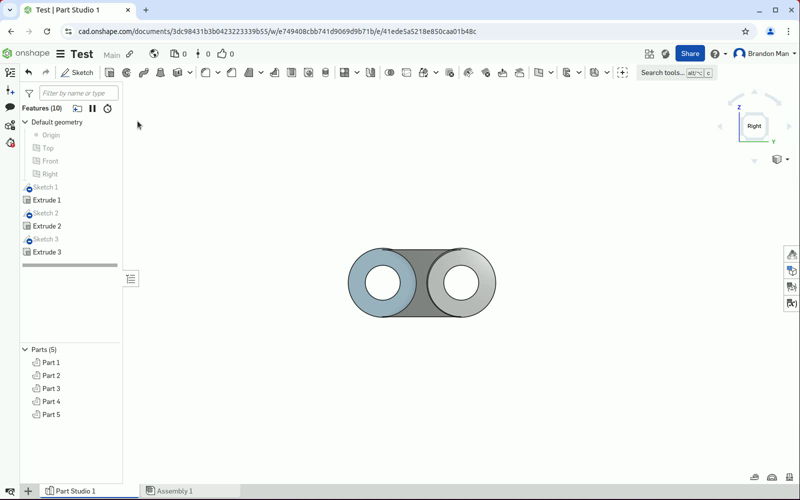
key(shift+h)
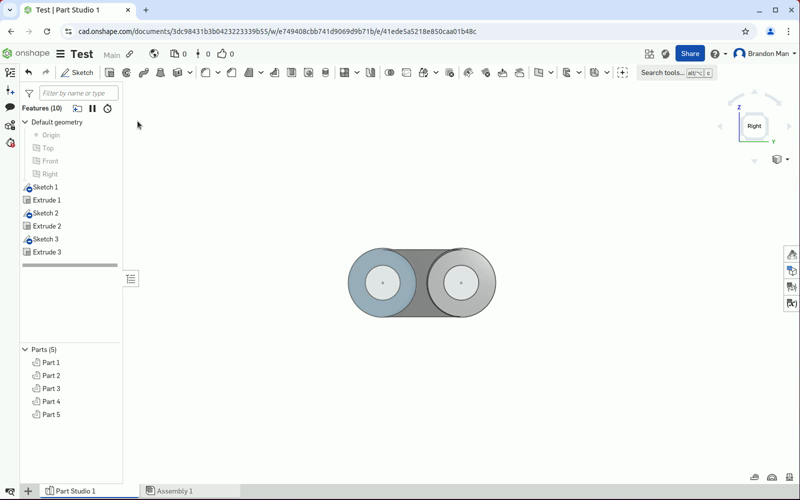
key(shift+7)
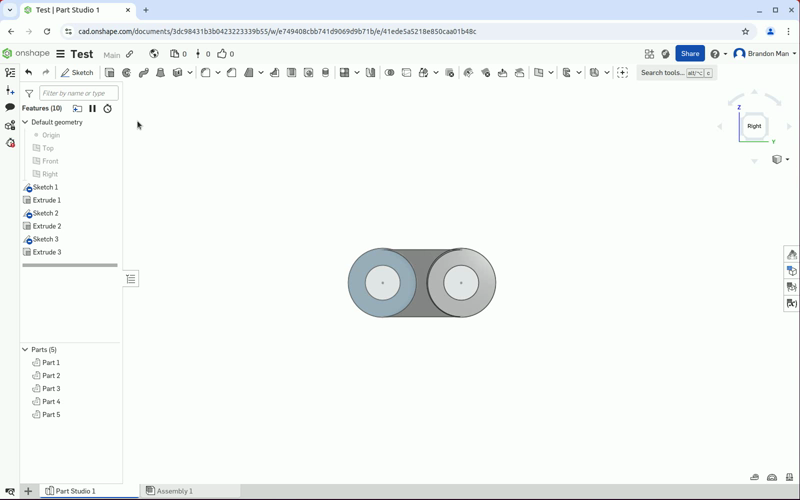
key(right, 2)
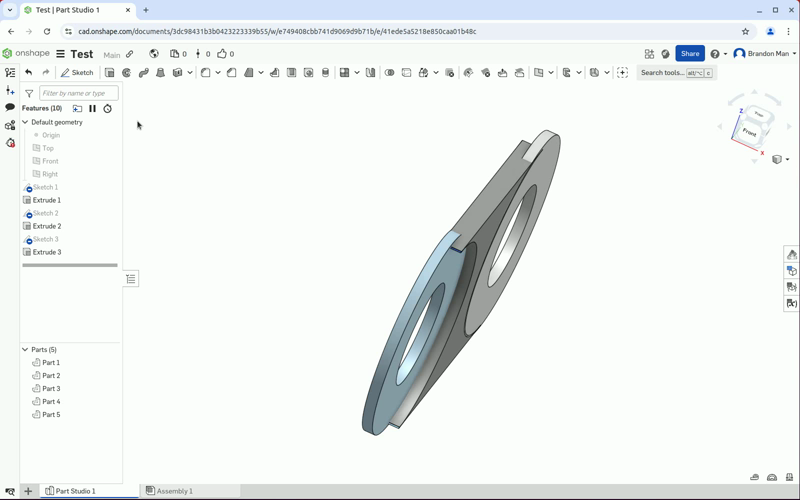
key(down, 2)
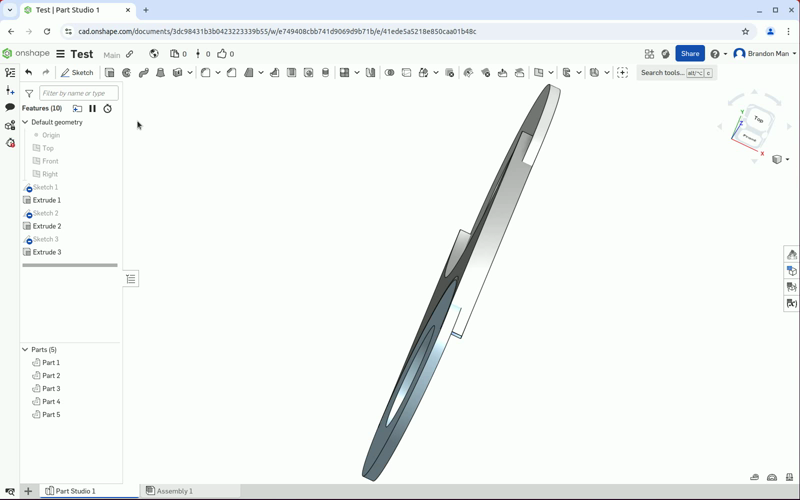
key(up, 2)
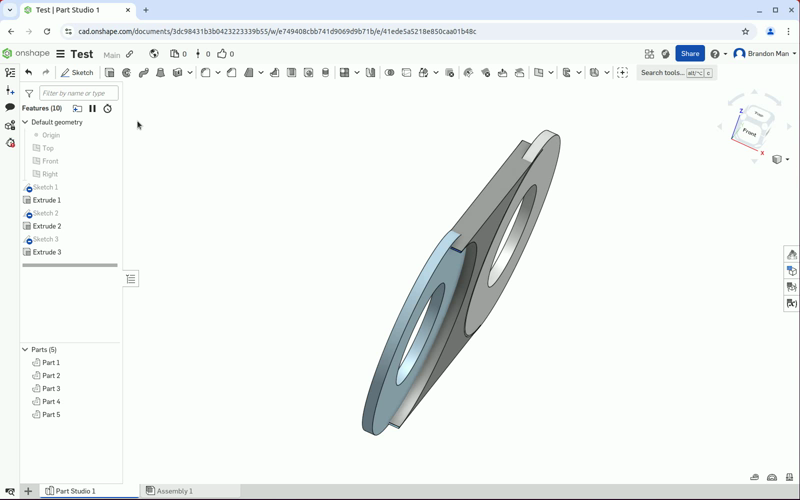
key(left, 2)
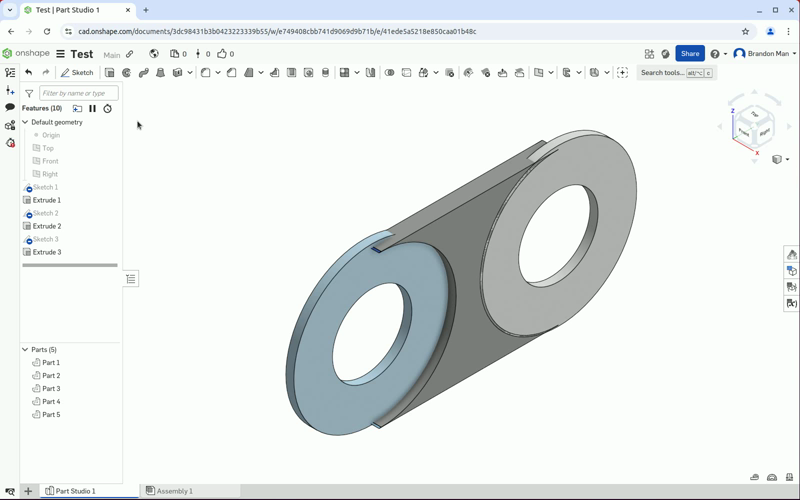
mouse_move(73, 189)
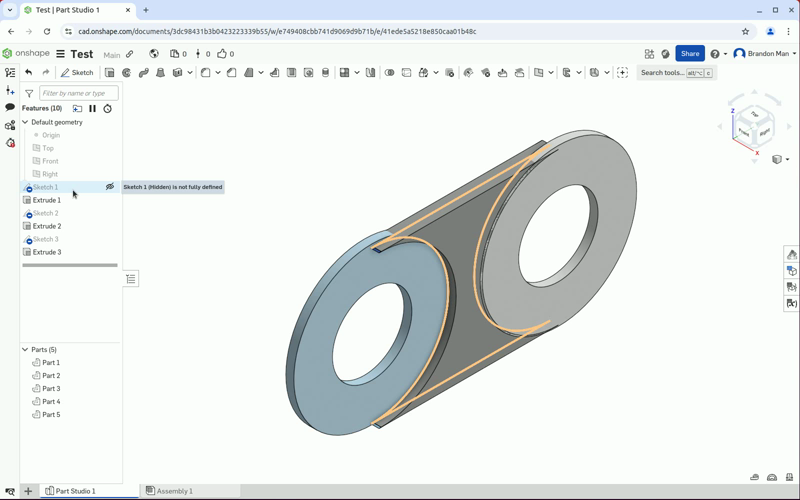
click(73, 189)